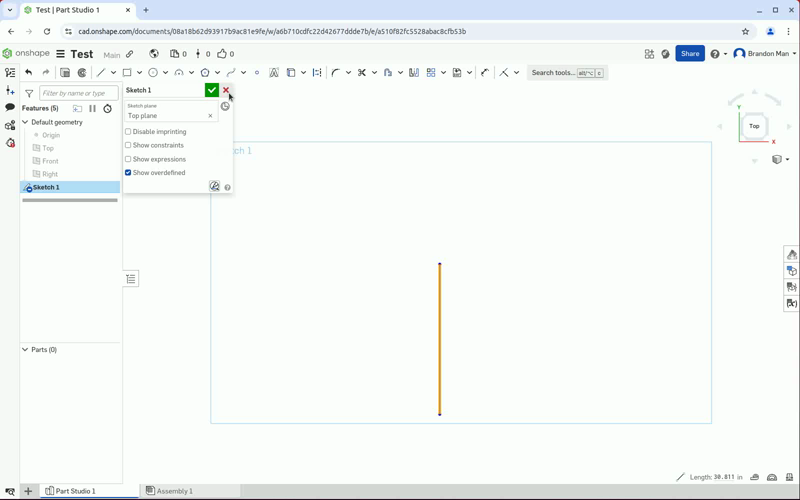
key(shift+h)
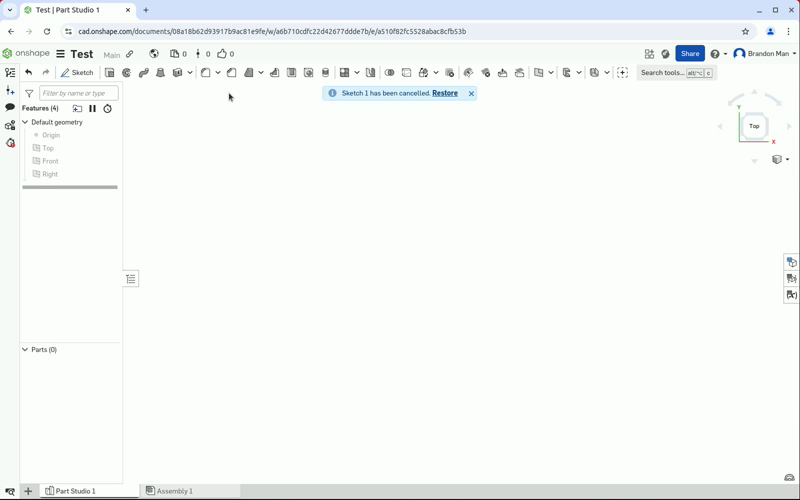
mouse_move(73, 352)
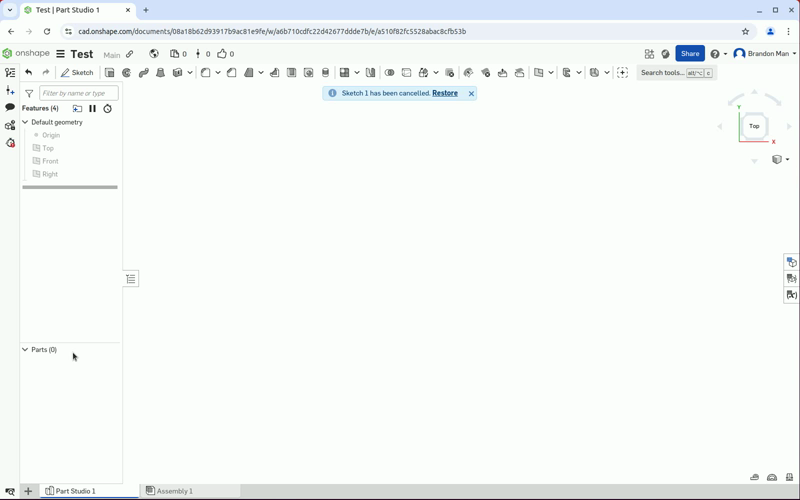
key(y)
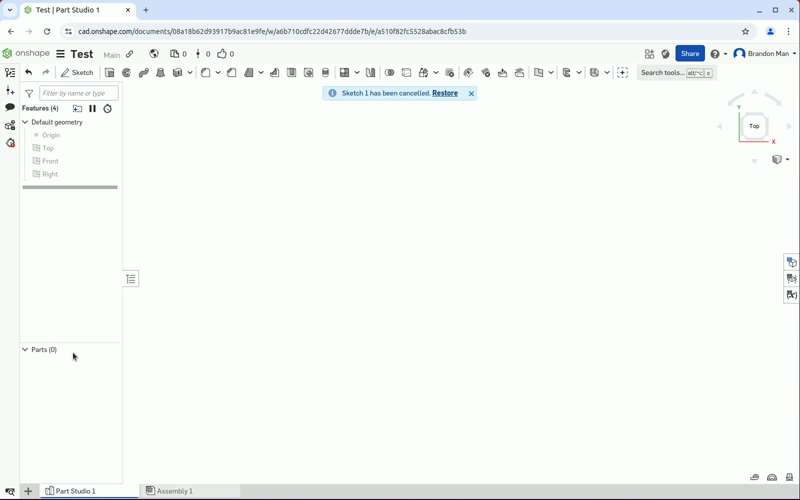
key(shift+p)
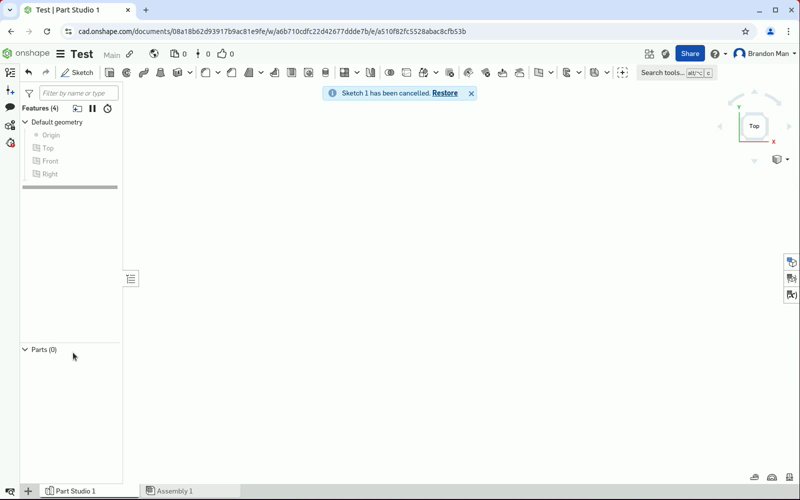
key(space)
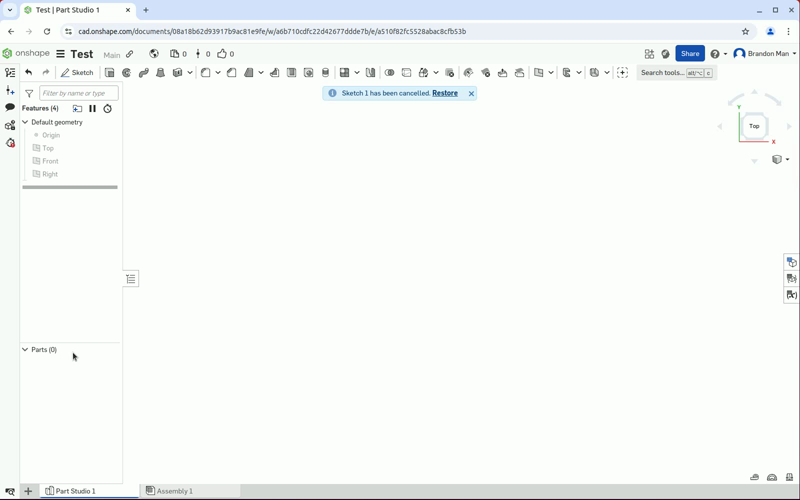
key_down(shift)
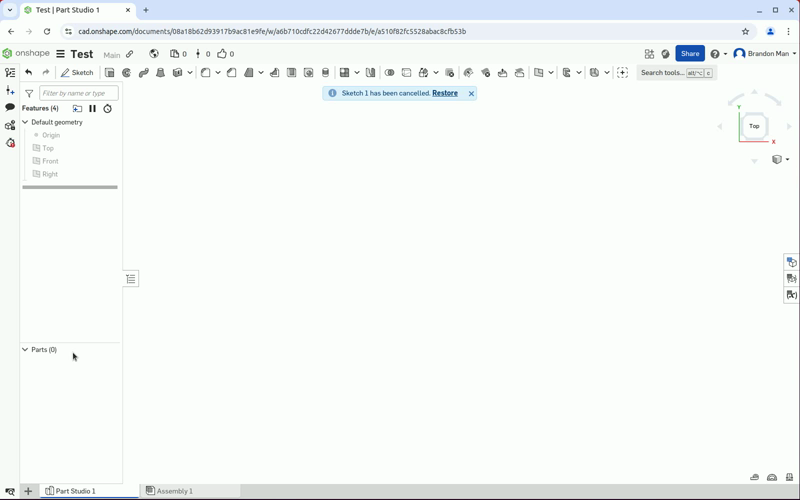
key(up)
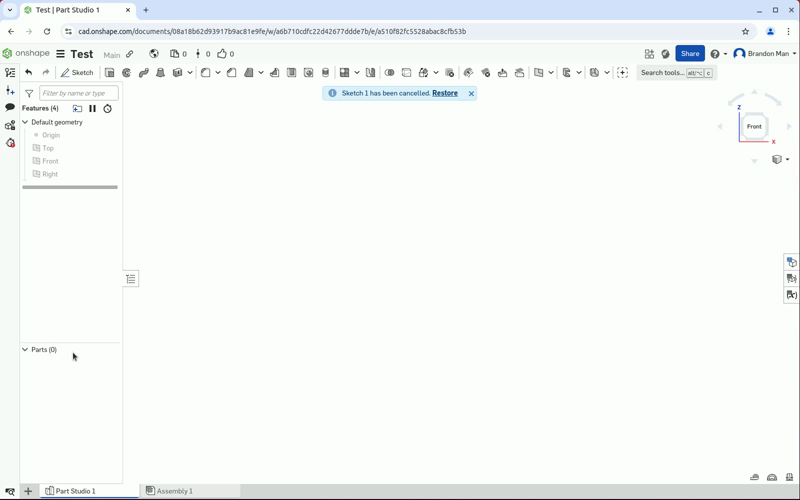
key_up(shift)
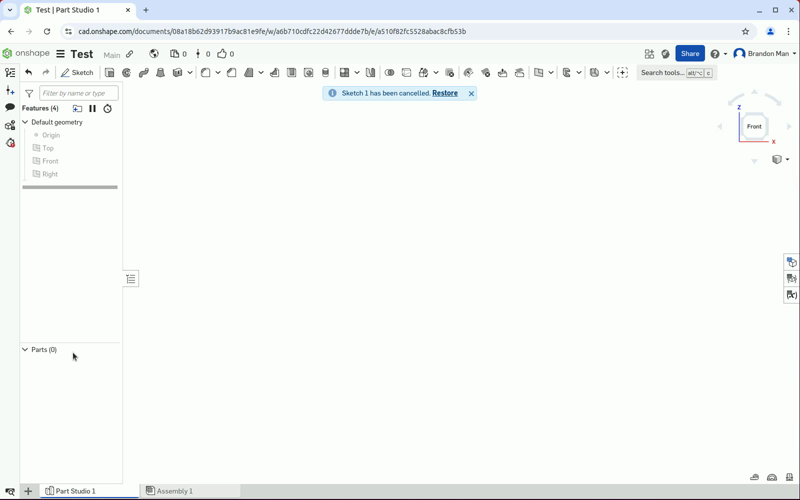
mouse_move(73, 352)
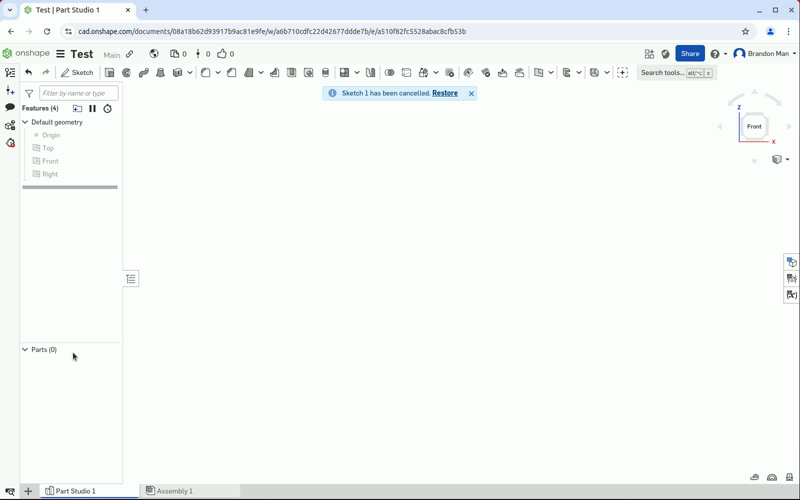
key(shift+y)
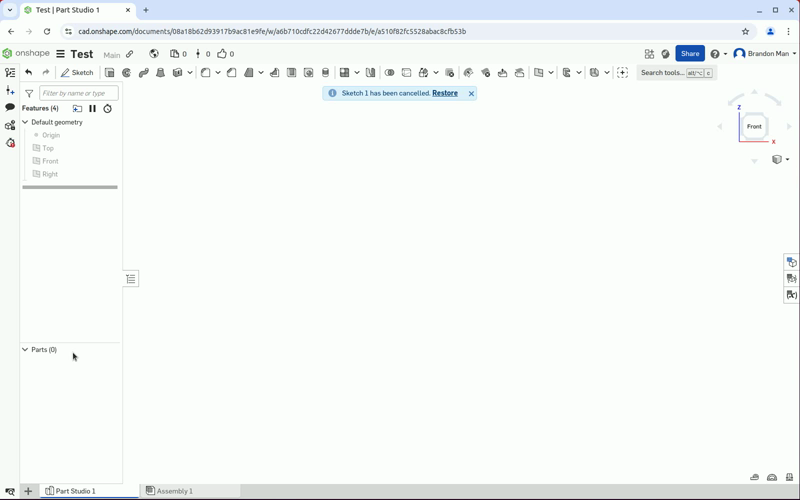
key(shift+s)
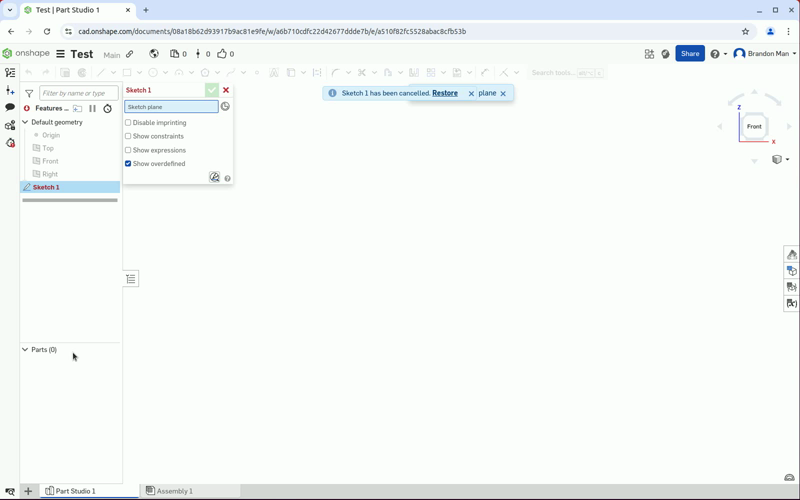
mouse_move(73, 163)
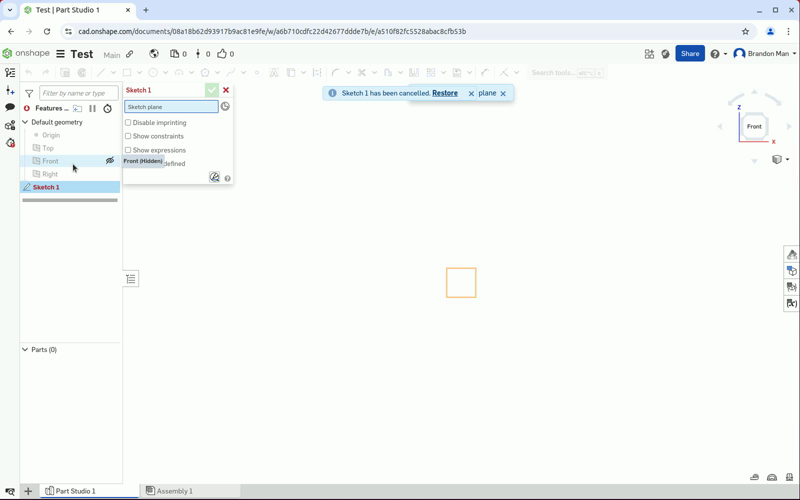
click(73, 163)
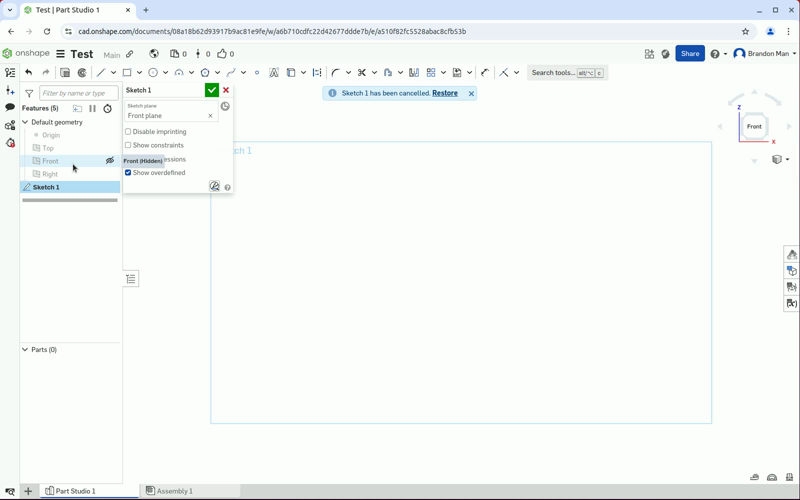
mouse_move(73, 352)
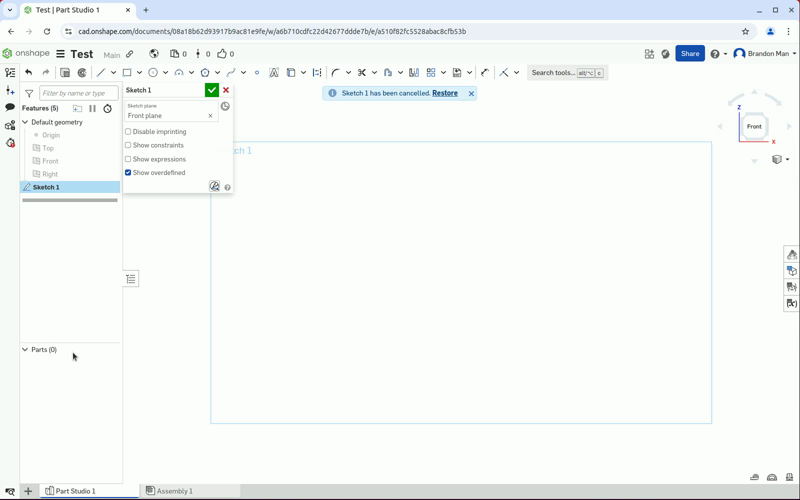
key(y)
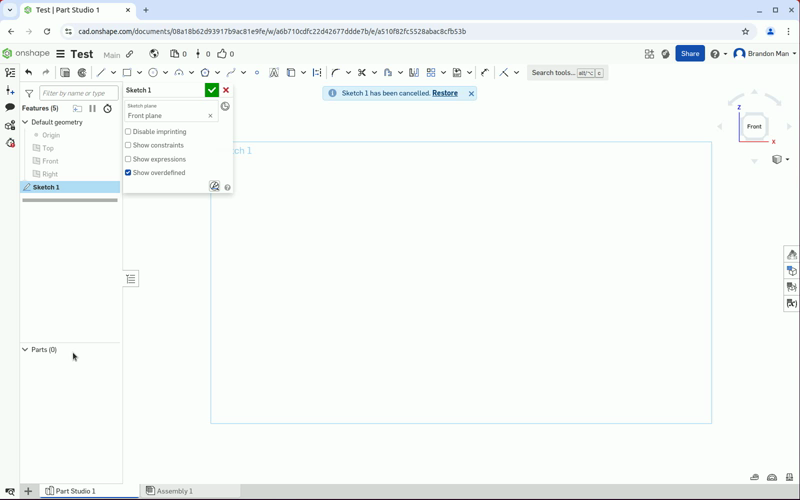
key(c)
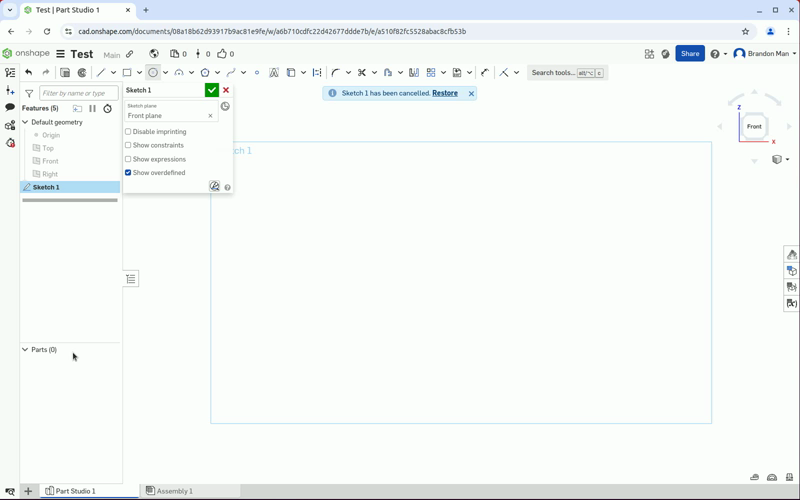
key_down(shift)
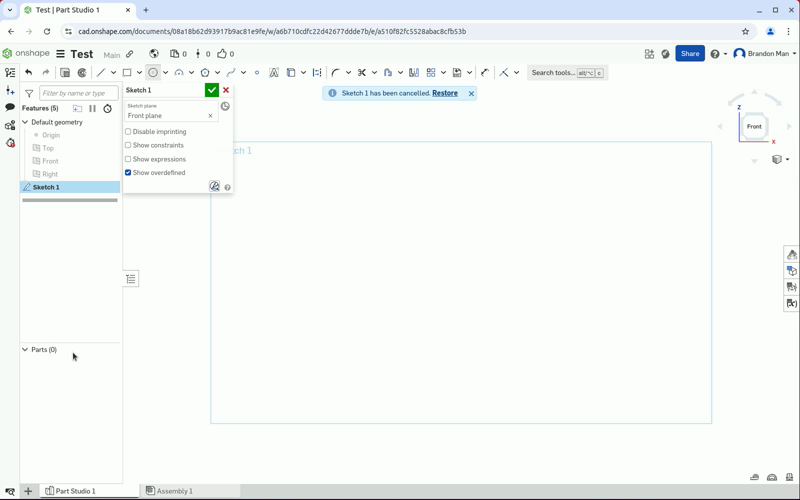
mouse_move(461, 282)
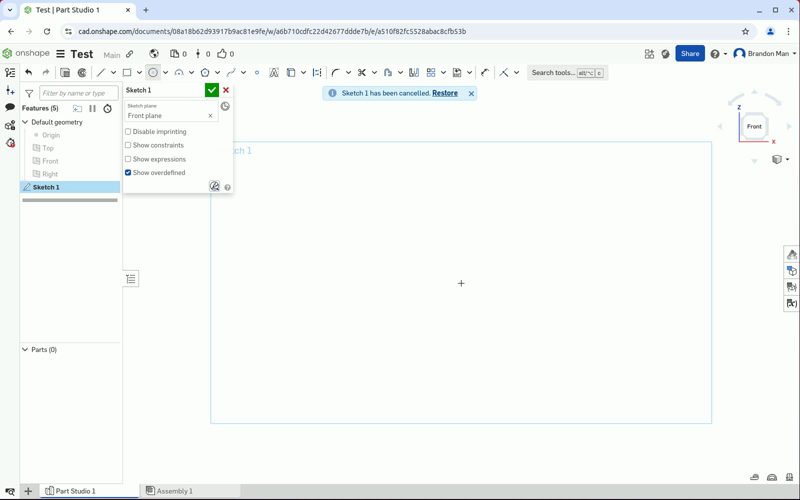
click(461, 282)
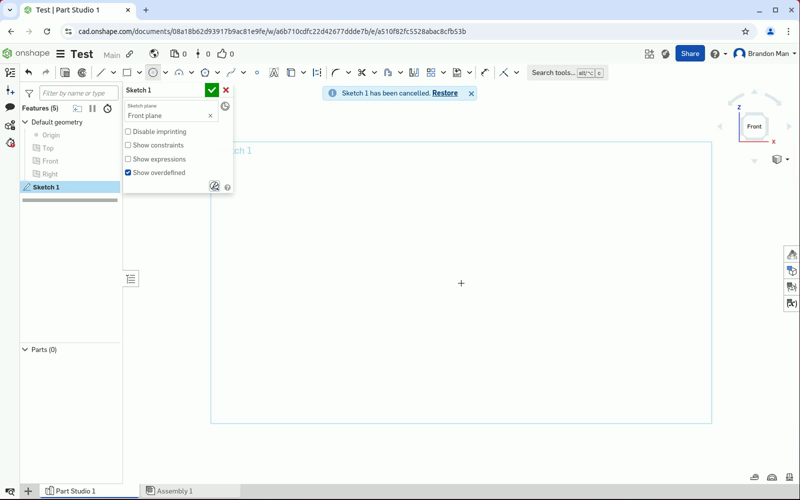
key_up(shift)
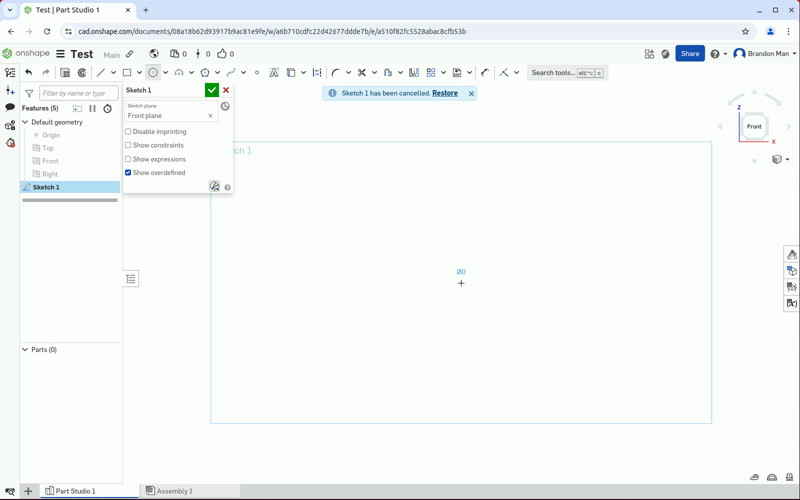
mouse_move(478, 282)
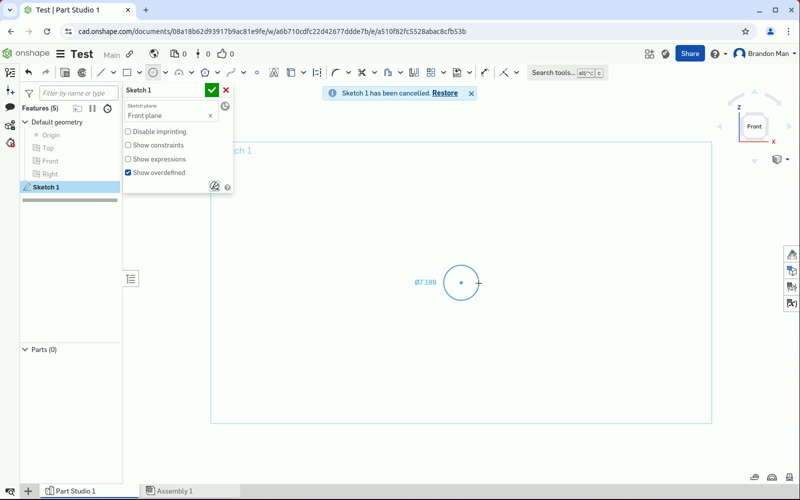
click(478, 282)
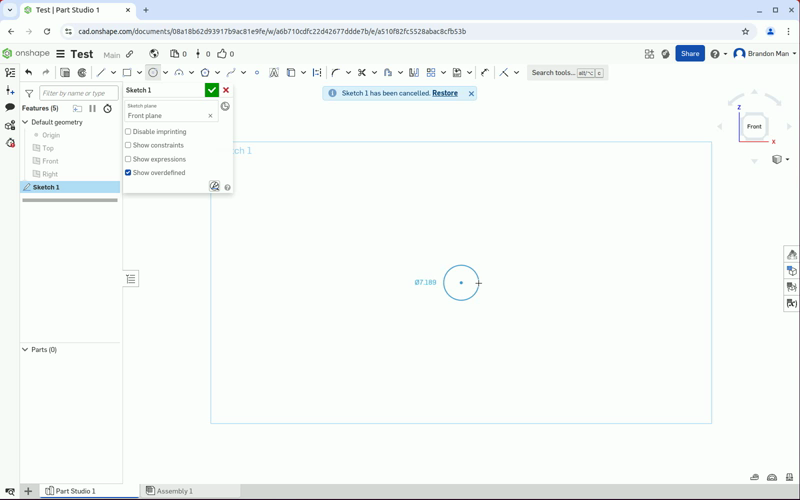
key(esc)
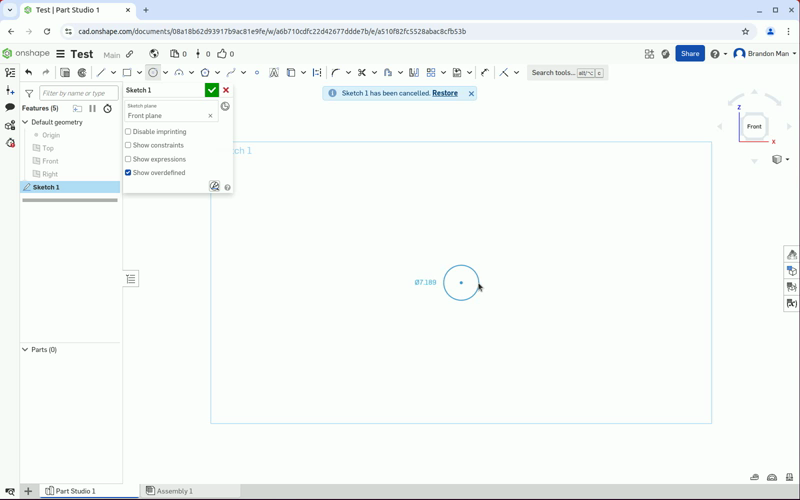
mouse_move(461, 278)
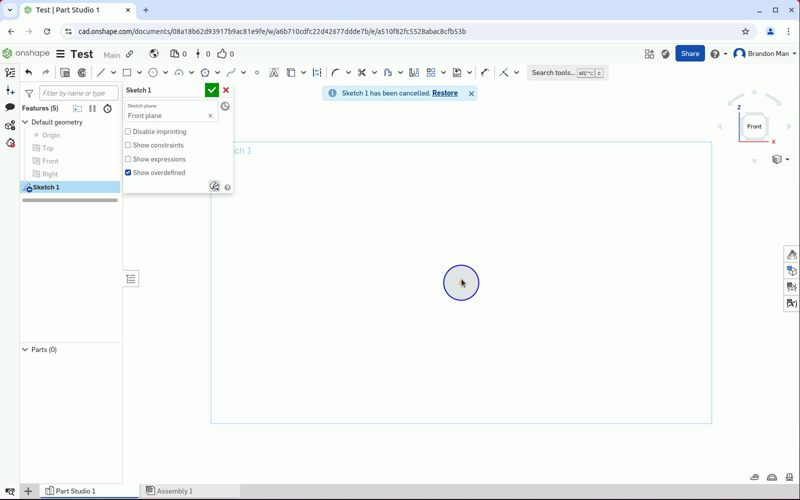
scroll(6)
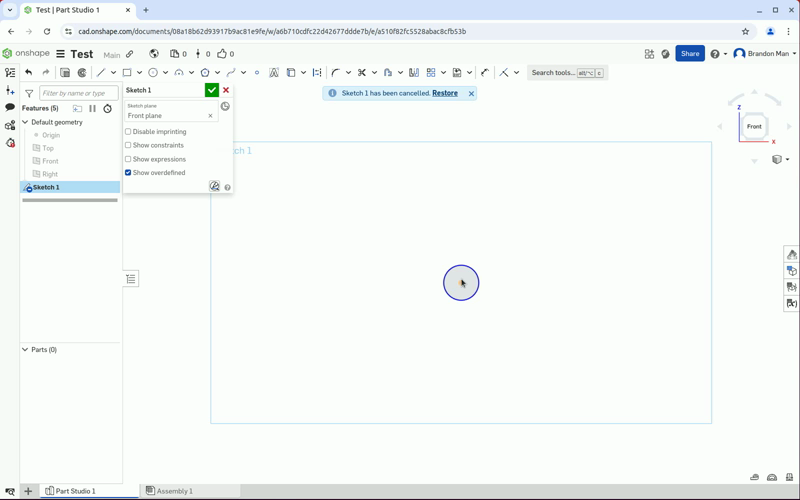
scroll(6)
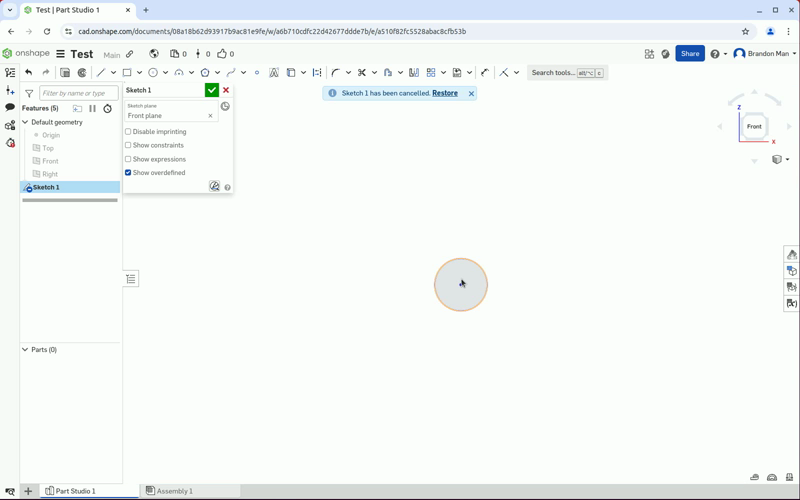
scroll(6)
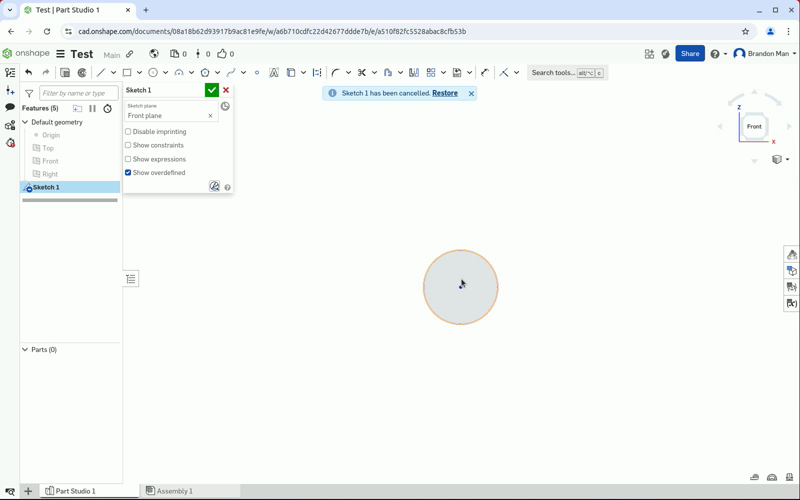
scroll(6)
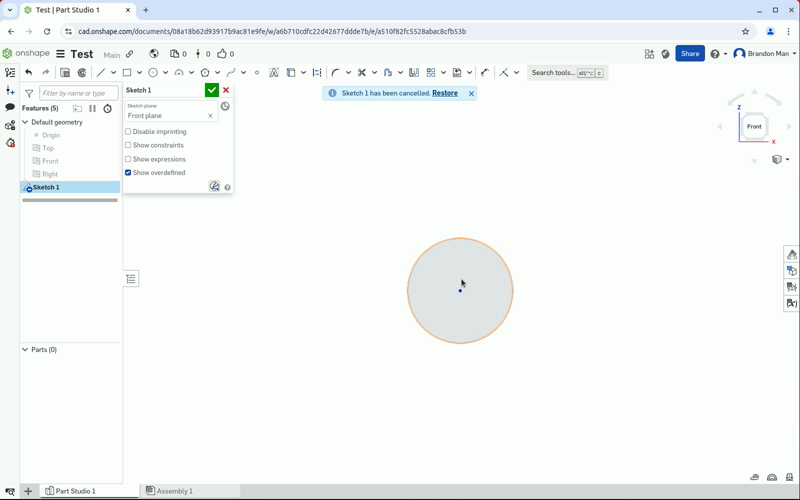
scroll(6)
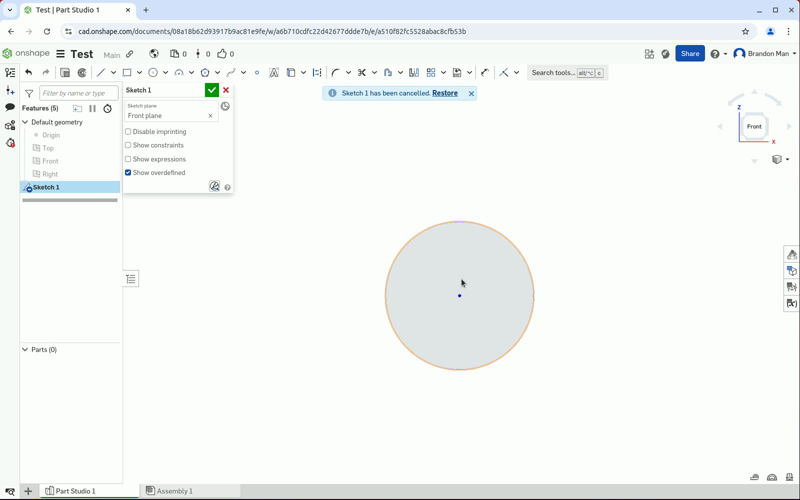
scroll(6)
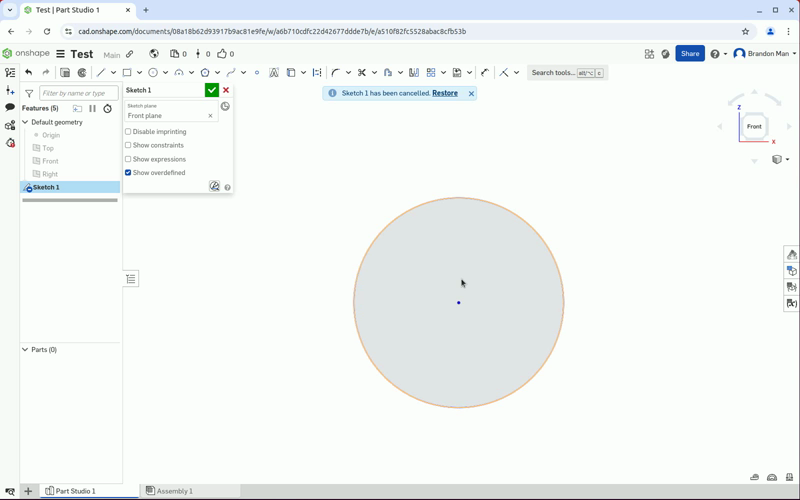
scroll(6)
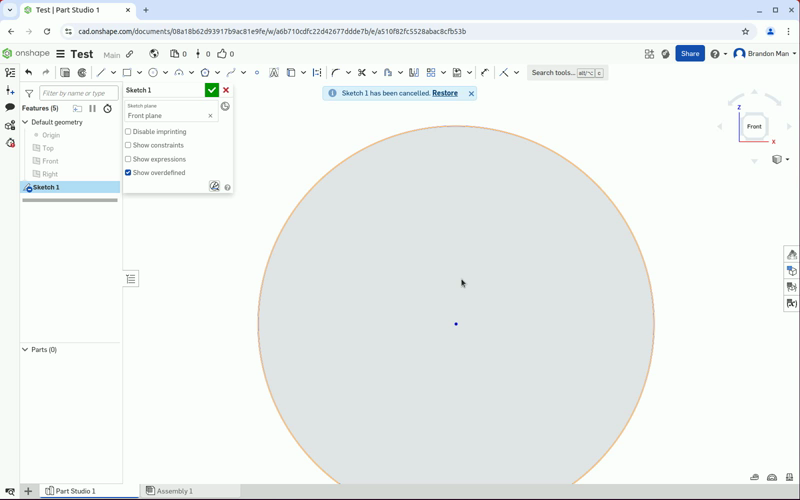
click(461, 278)
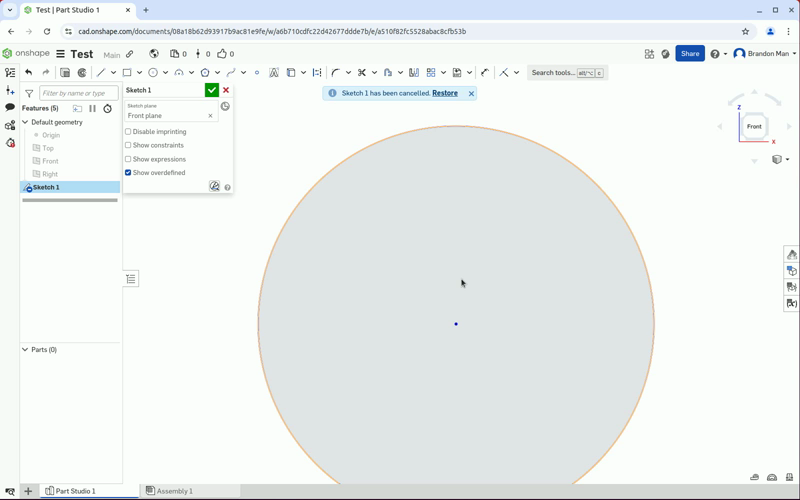
scroll(-6)
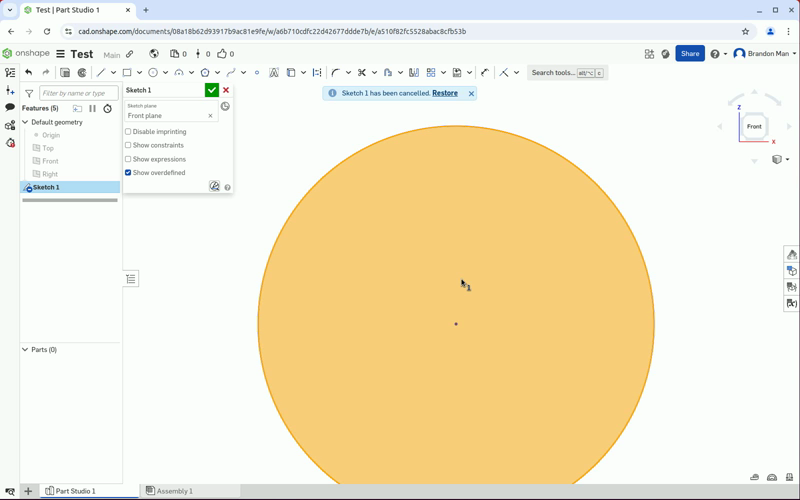
scroll(-6)
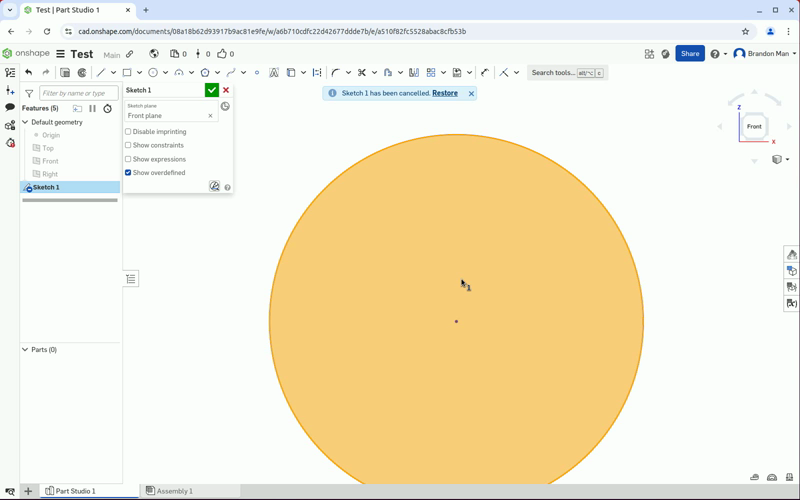
scroll(-6)
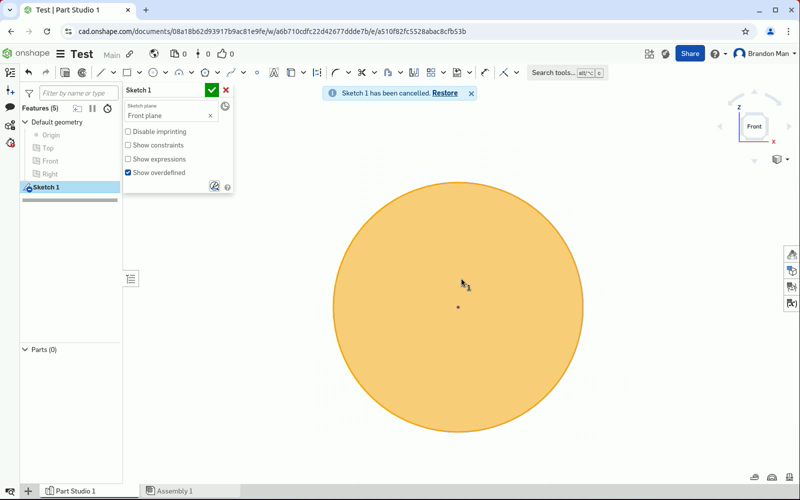
scroll(-6)
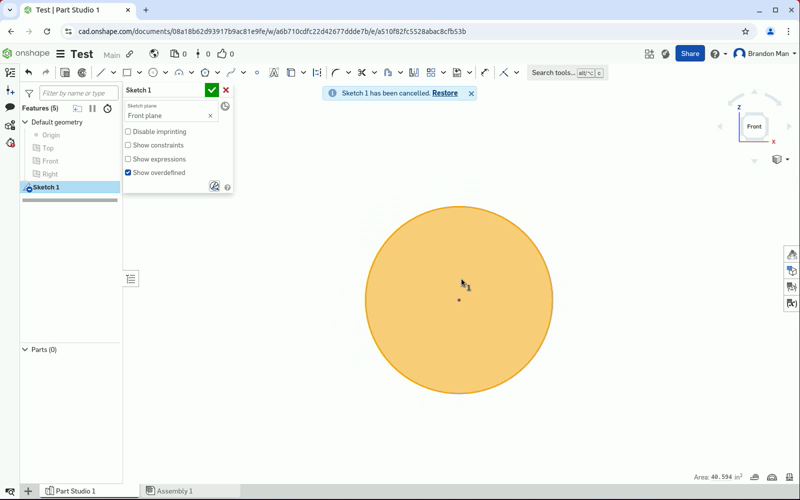
scroll(-6)
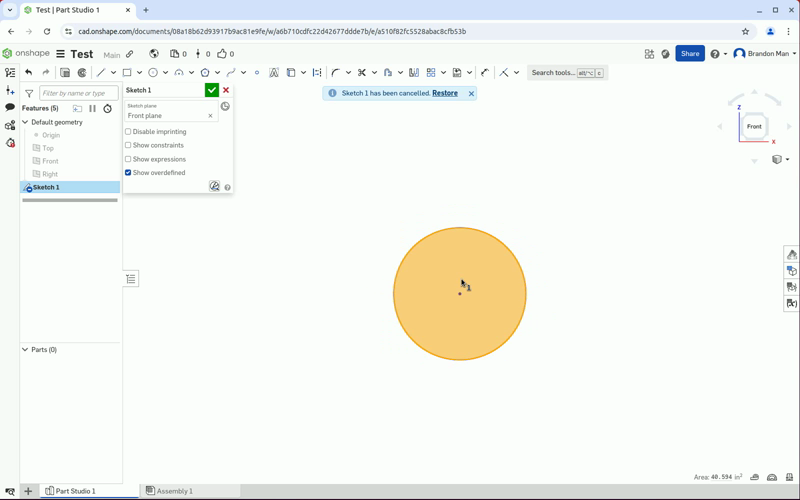
scroll(-6)
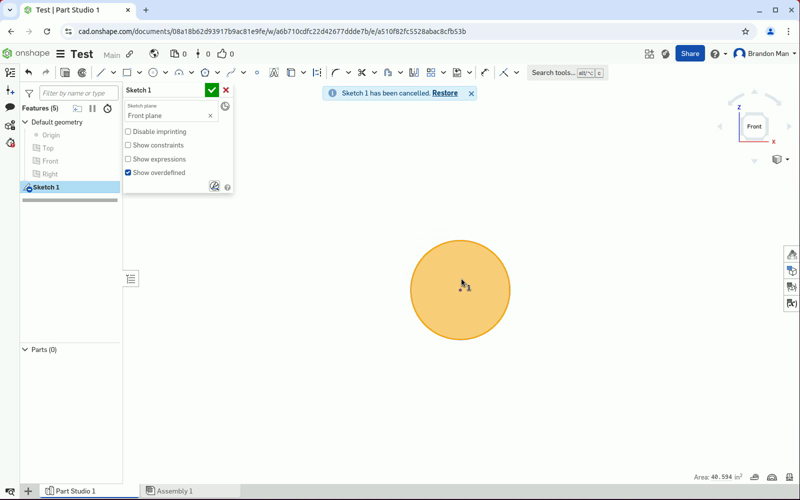
scroll(-6)
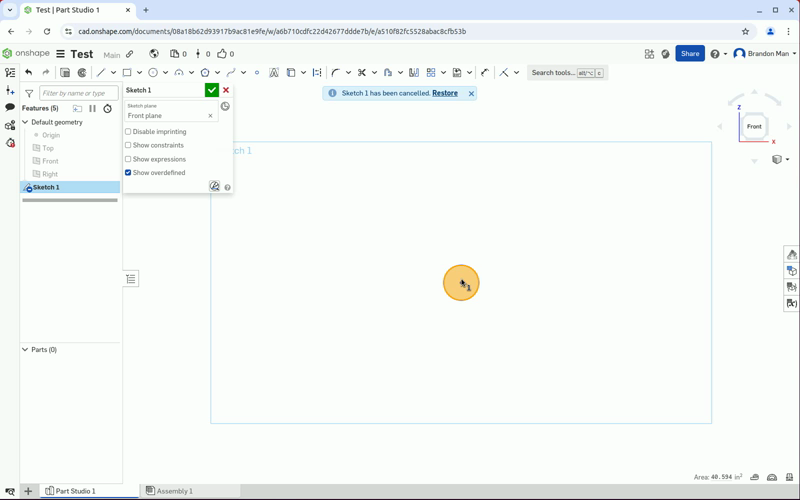
mouse_move(73, 352)
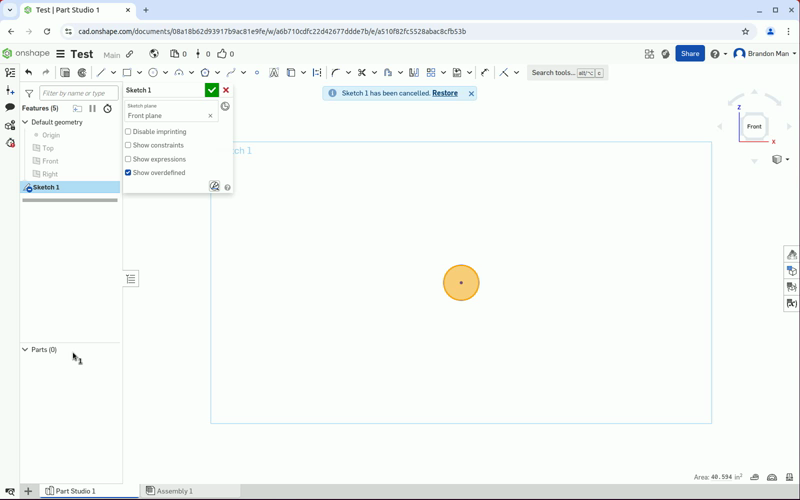
key(shift+y)
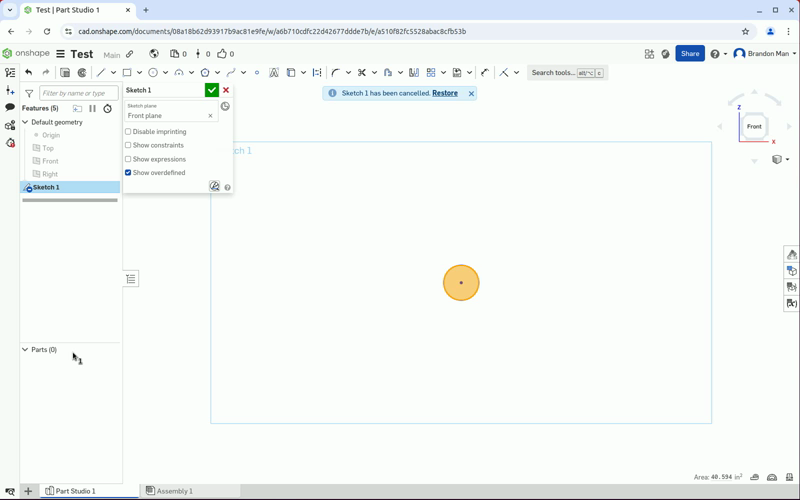
key(shift+e)
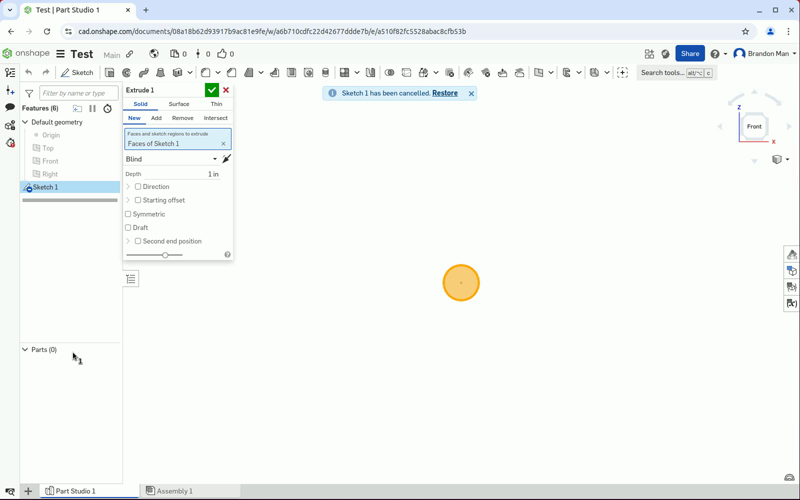
mouse_move(143, 106)
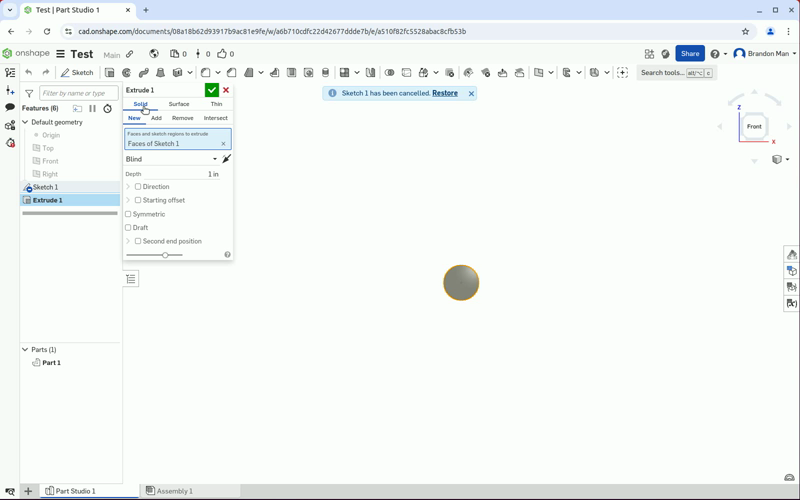
click(143, 106)
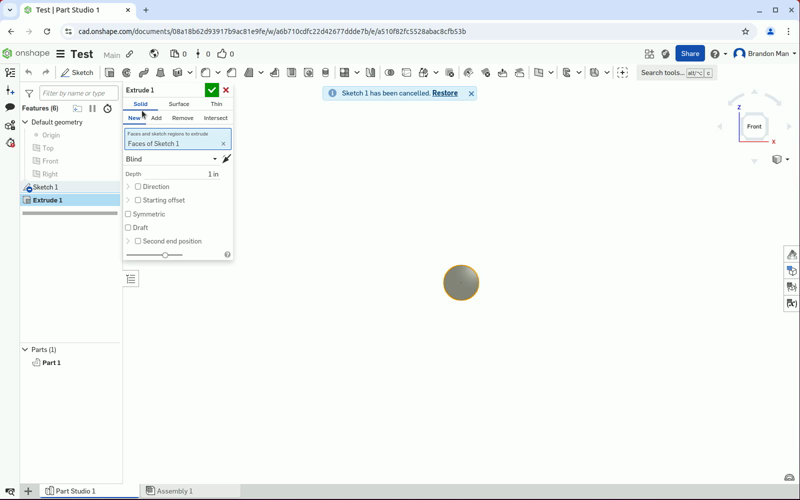
mouse_move(137, 120)
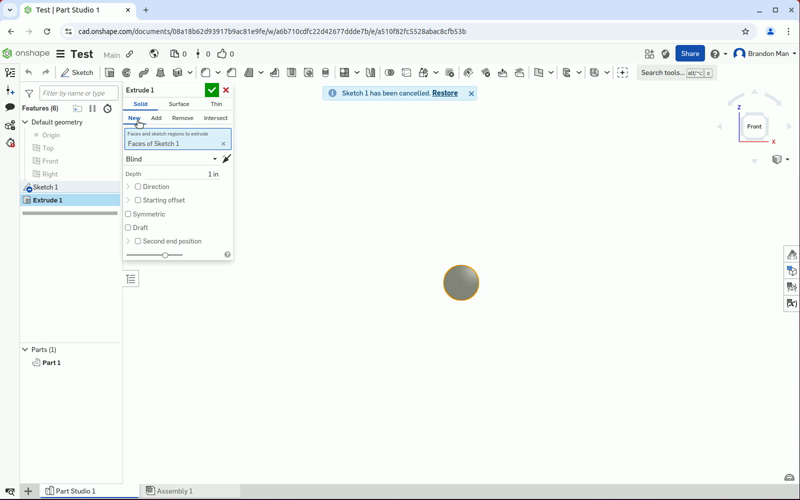
click(137, 120)
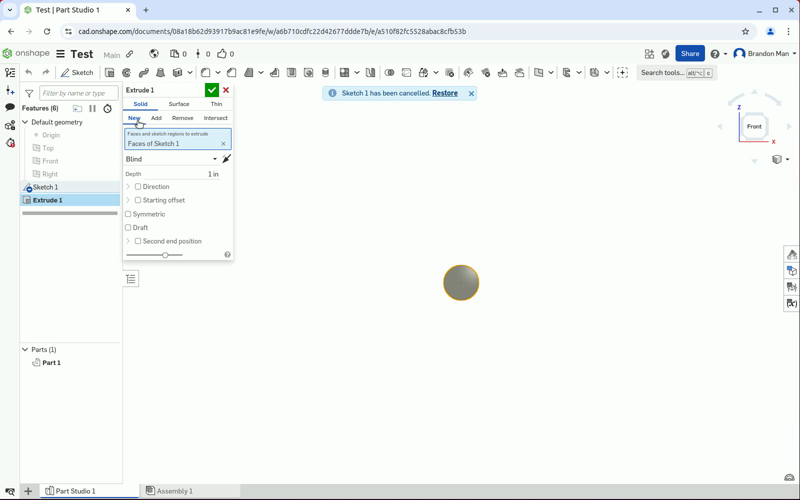
key(tab, 4)
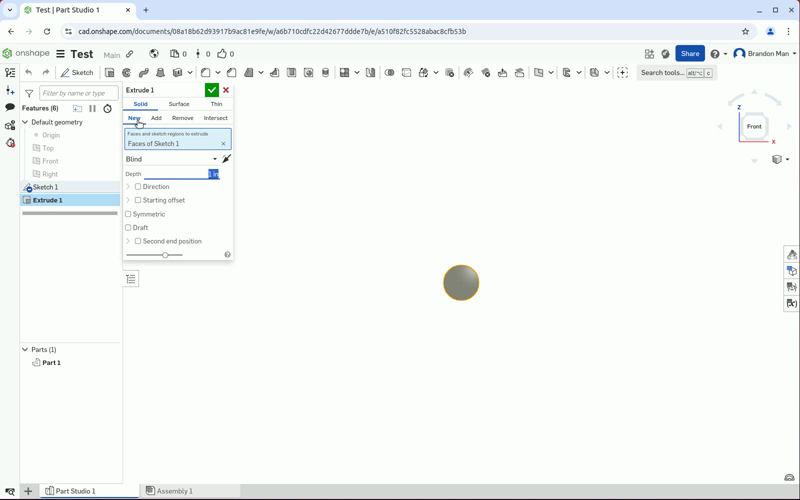
text(17.331)
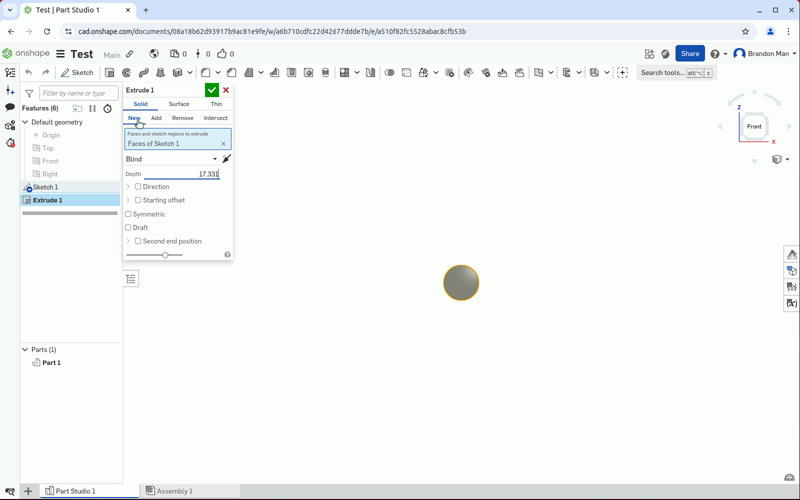
key(enter)
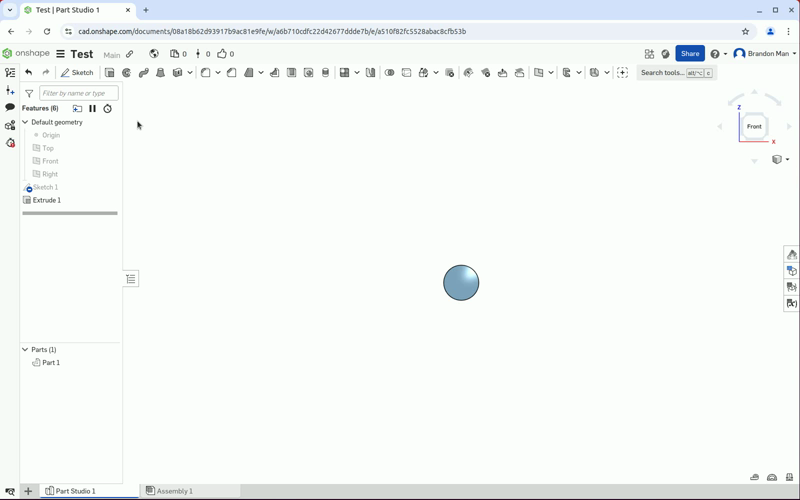
key(shift+h)
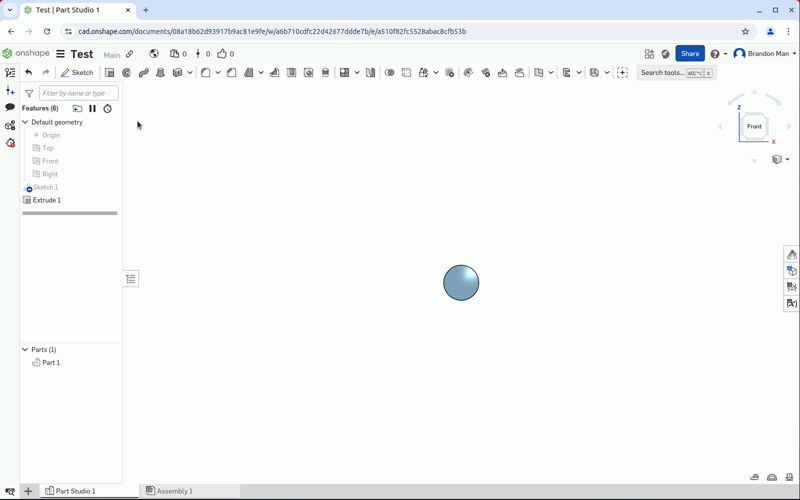
key(shift+h)
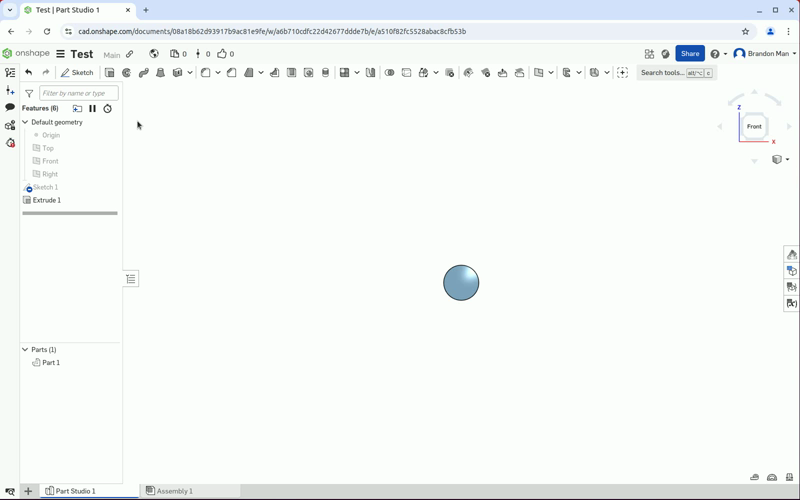
mouse_move(73, 189)
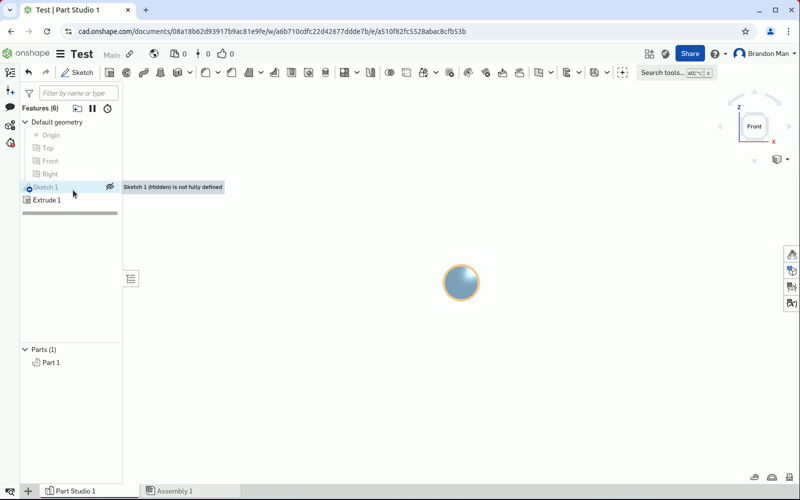
click(73, 189)
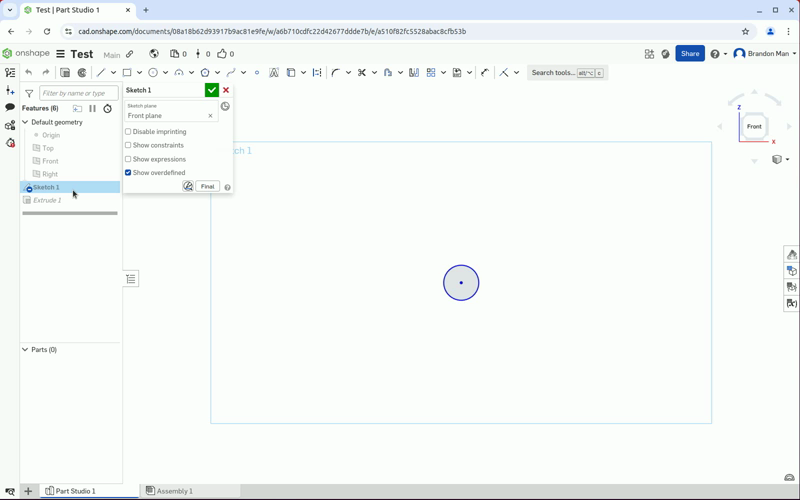
mouse_move(229, 92)
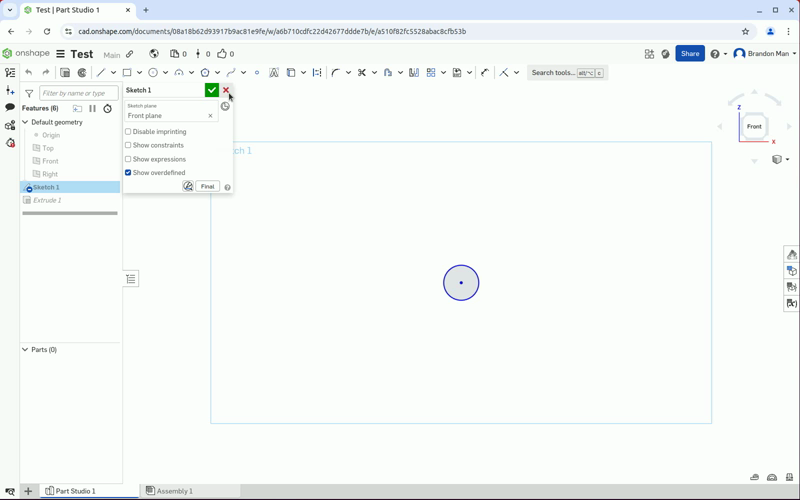
click(229, 92)
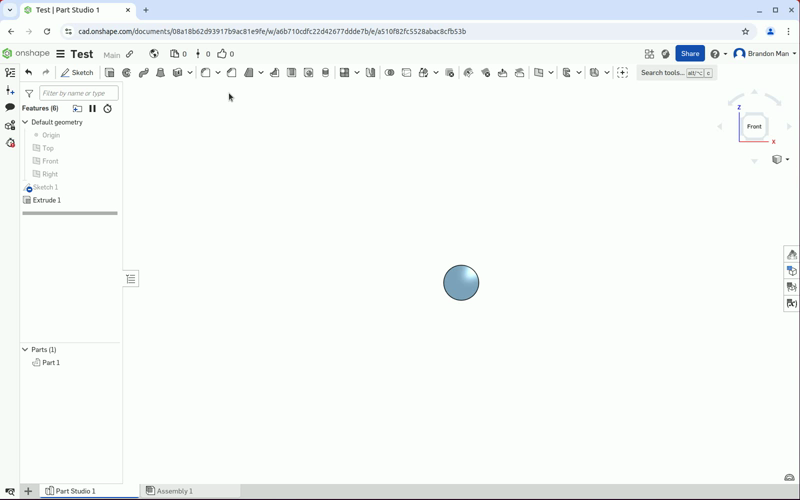
mouse_move(541, 75)
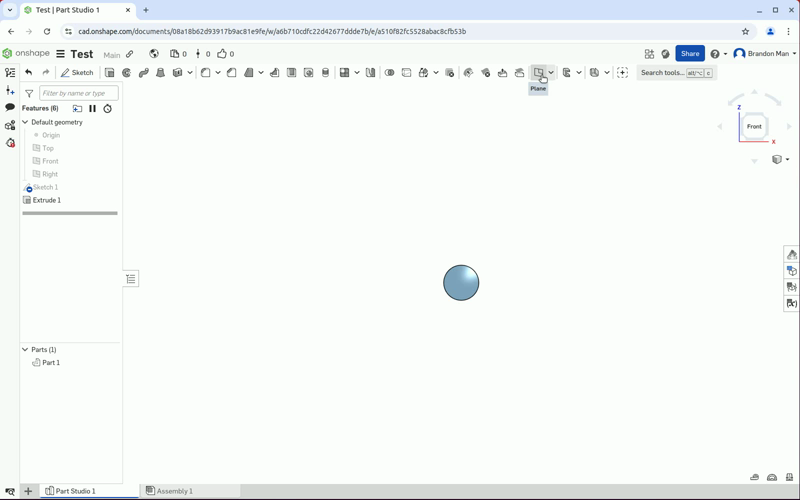
click(541, 75)
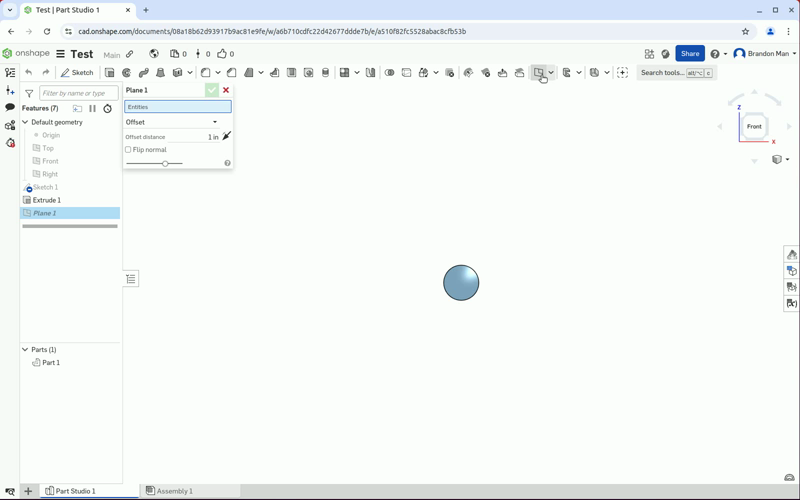
mouse_move(73, 163)
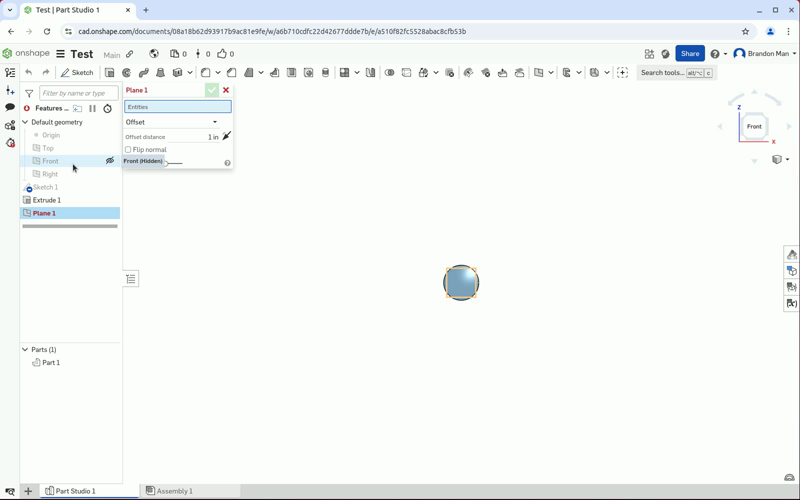
click(73, 163)
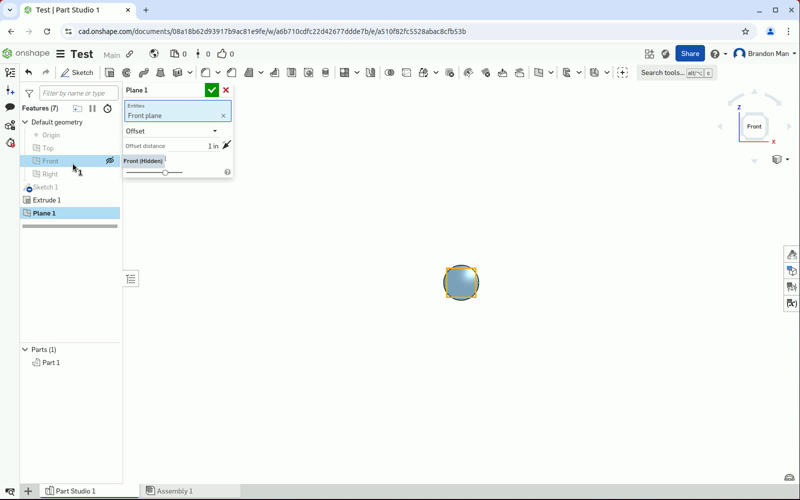
key(tab, 2)
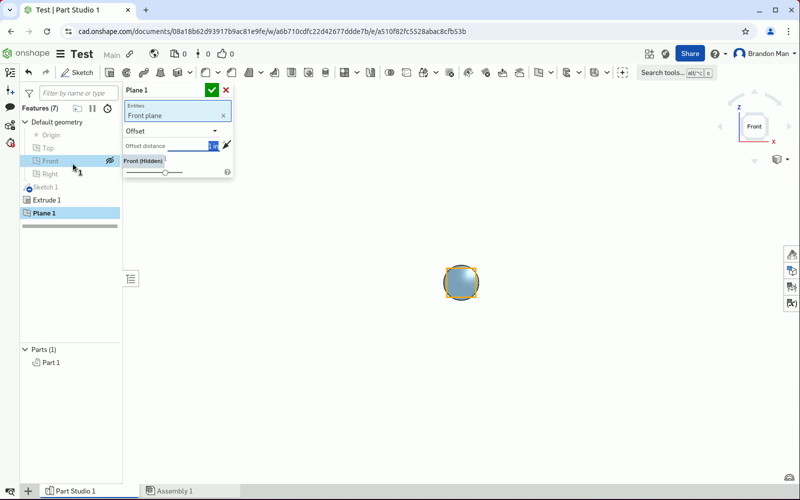
text(17.316)
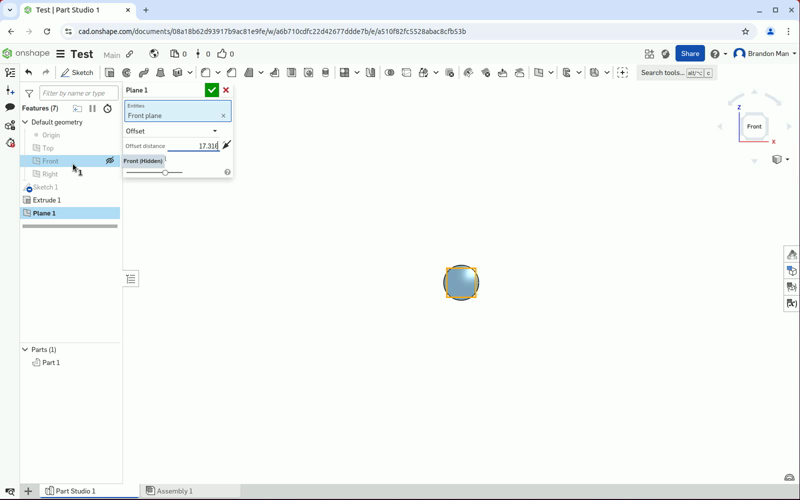
key(enter, 2)
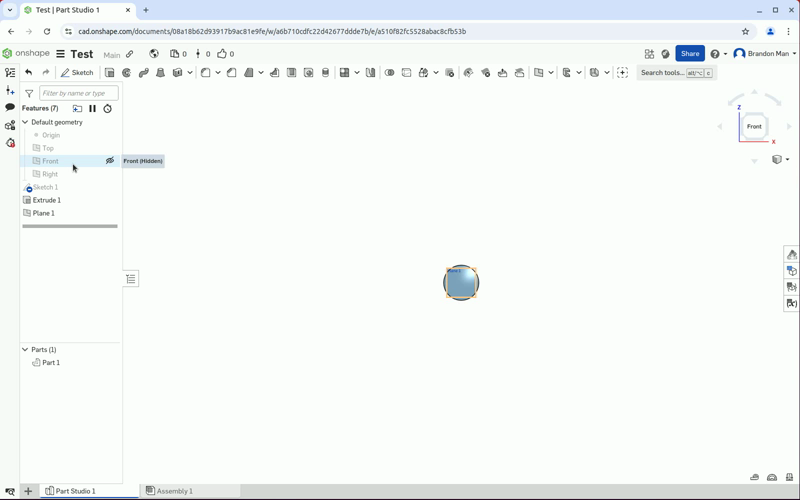
key(shift+s)
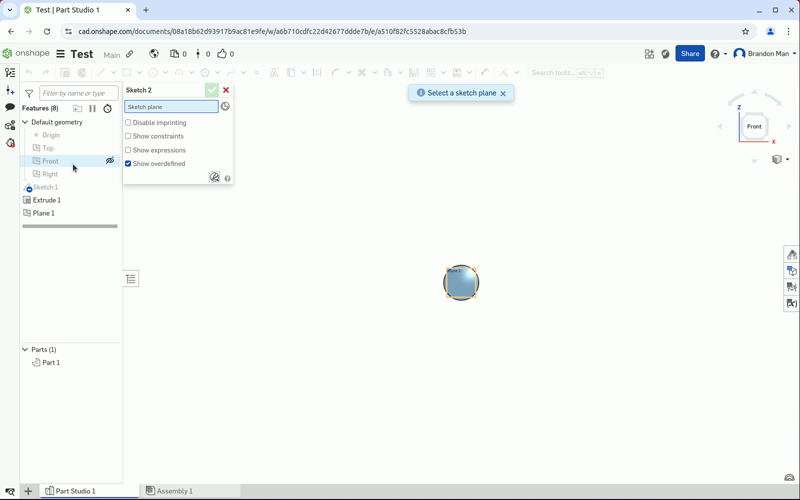
mouse_move(73, 215)
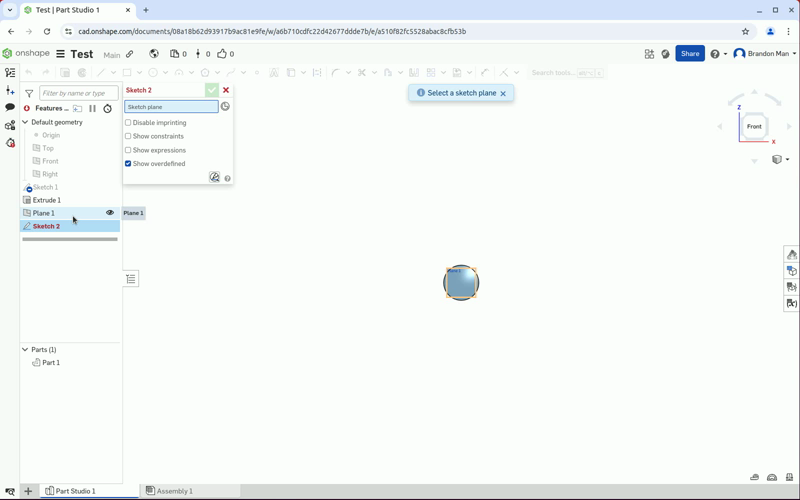
click(73, 215)
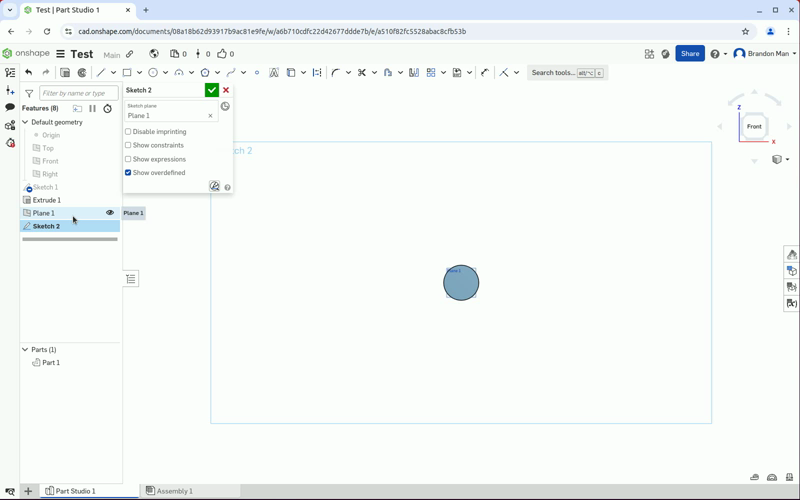
mouse_move(73, 352)
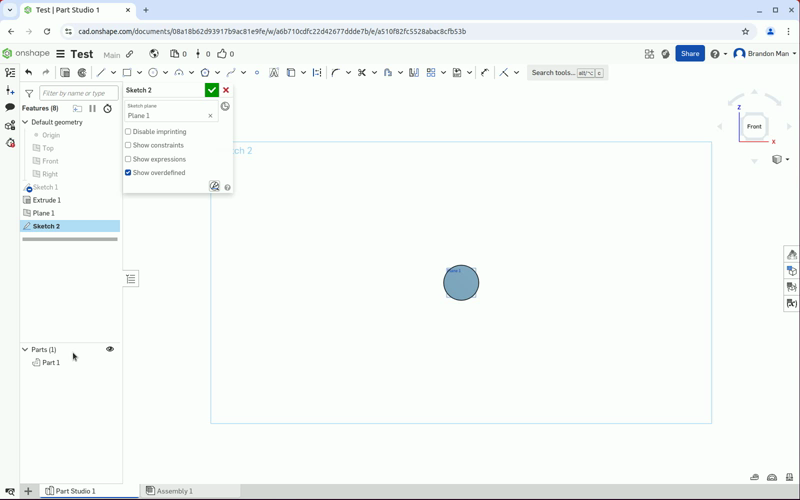
key(y)
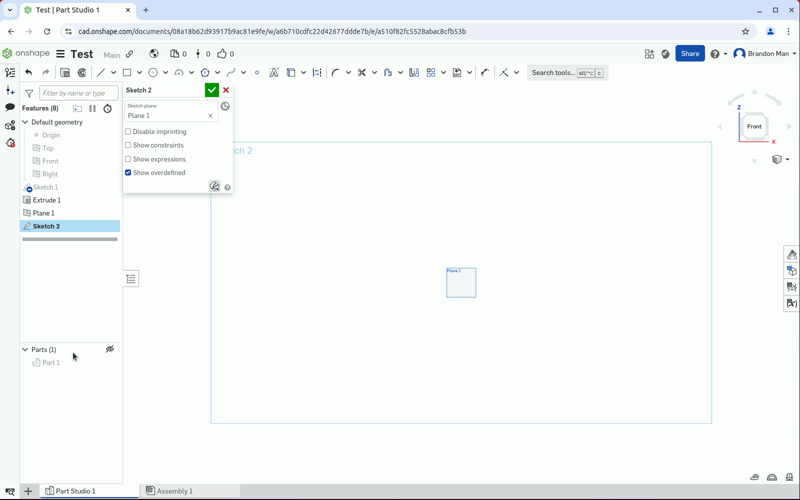
key(c)
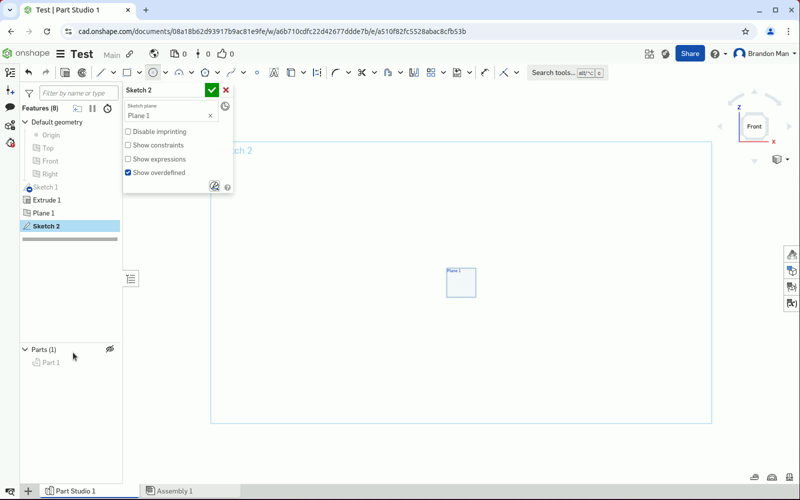
key_down(shift)
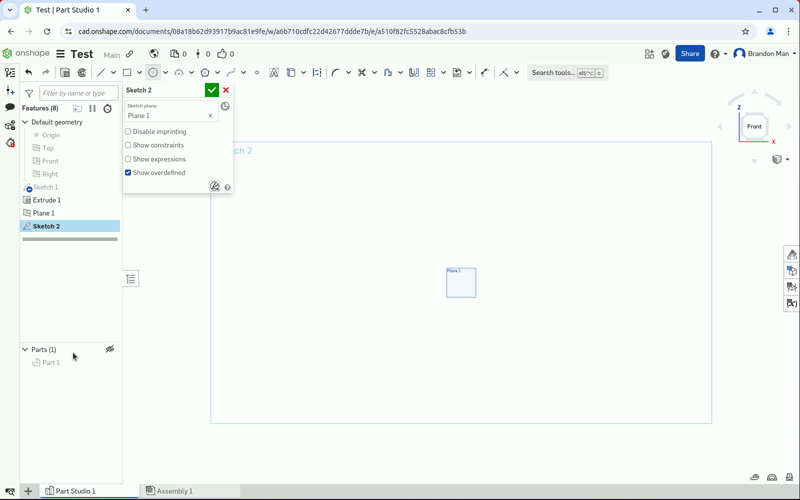
mouse_move(461, 282)
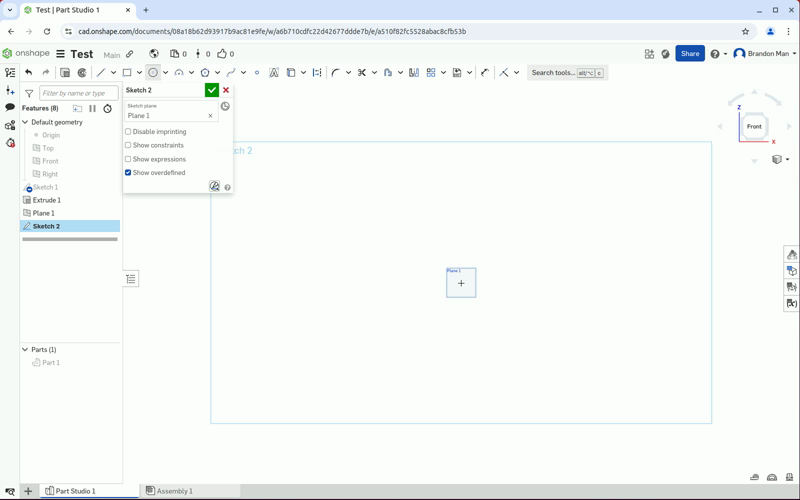
click(461, 282)
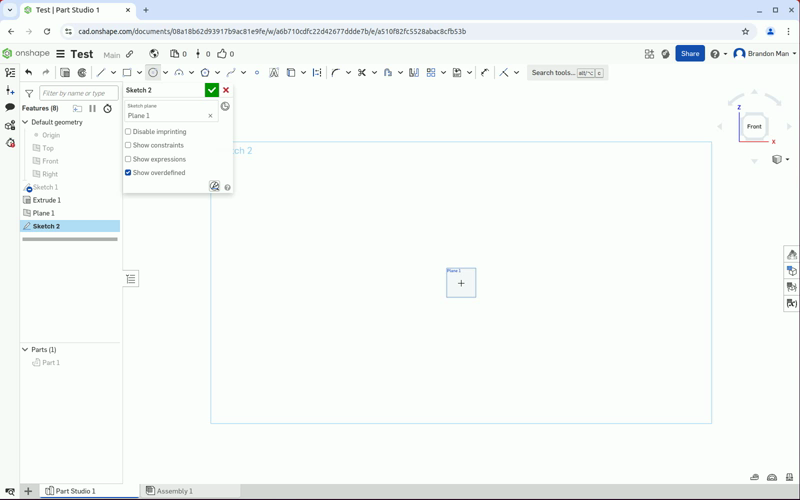
key_up(shift)
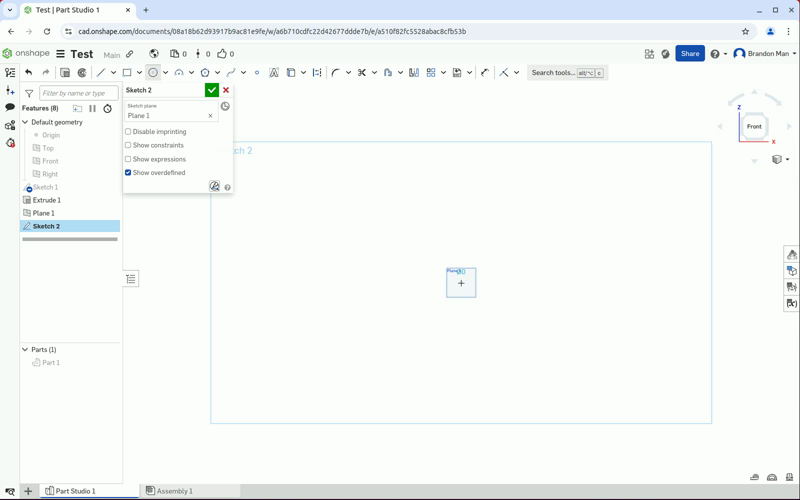
mouse_move(473, 282)
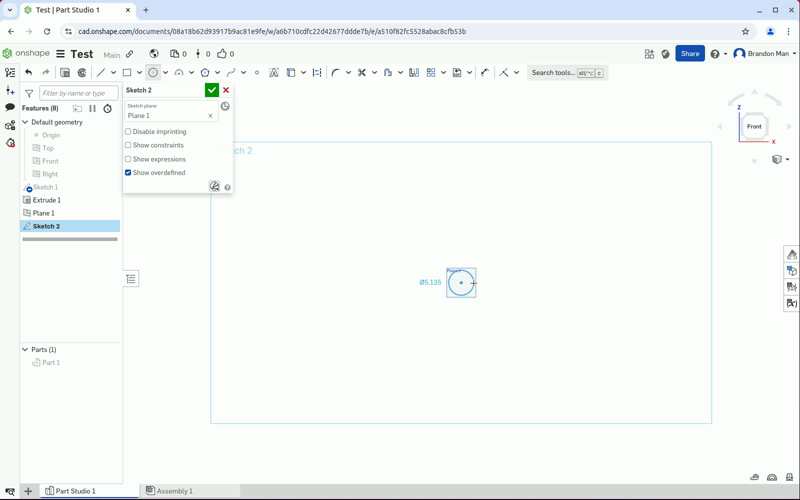
click(473, 282)
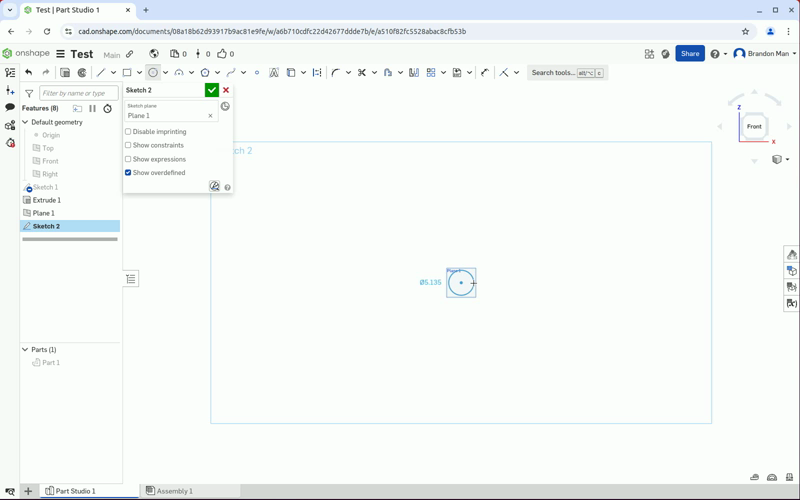
key(esc)
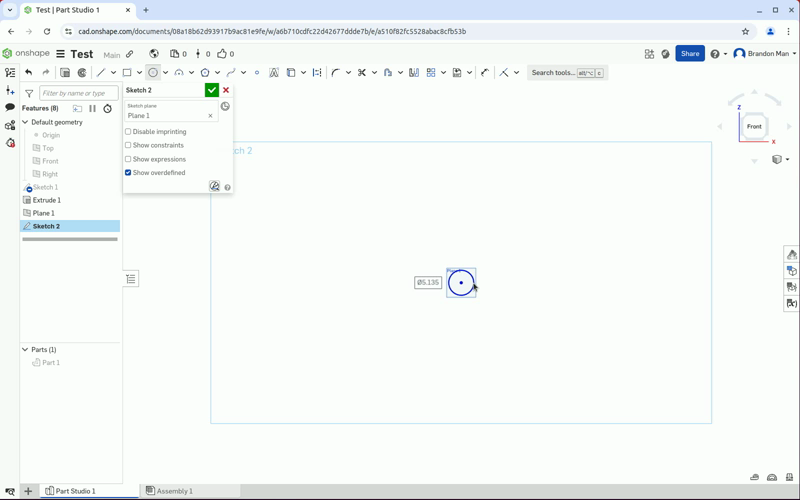
mouse_move(457, 292)
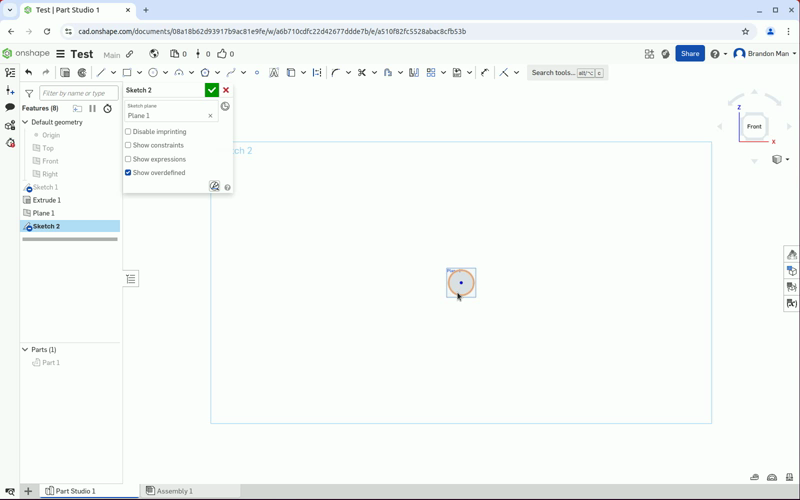
scroll(6)
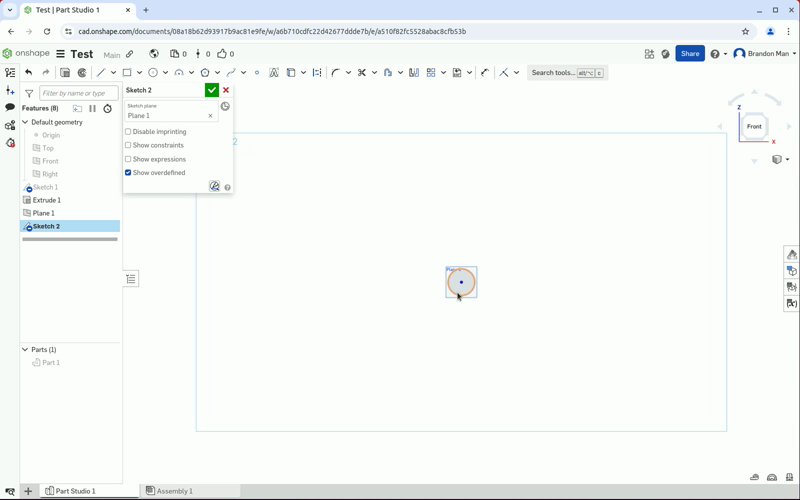
scroll(6)
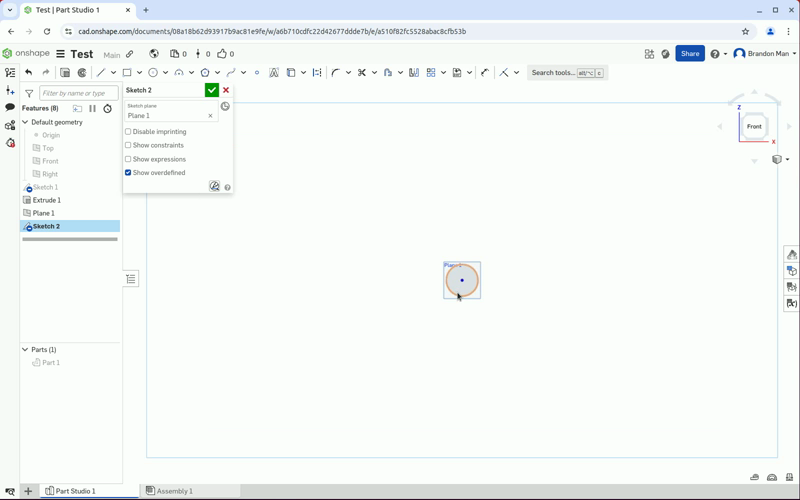
scroll(6)
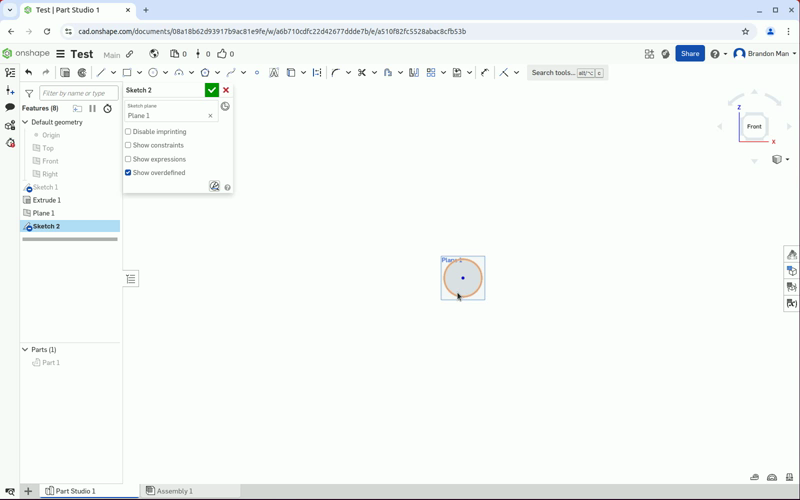
scroll(6)
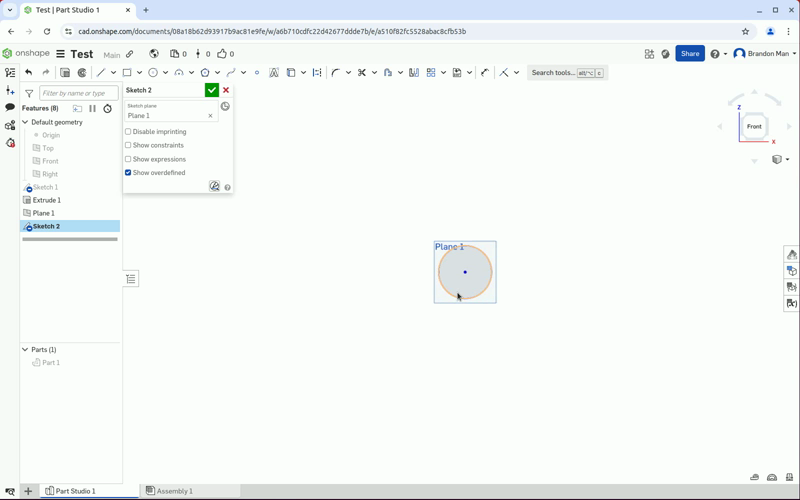
scroll(6)
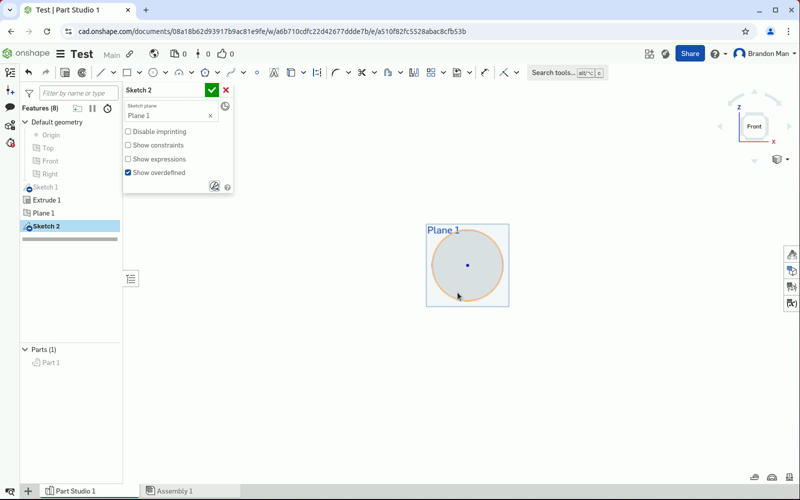
scroll(6)
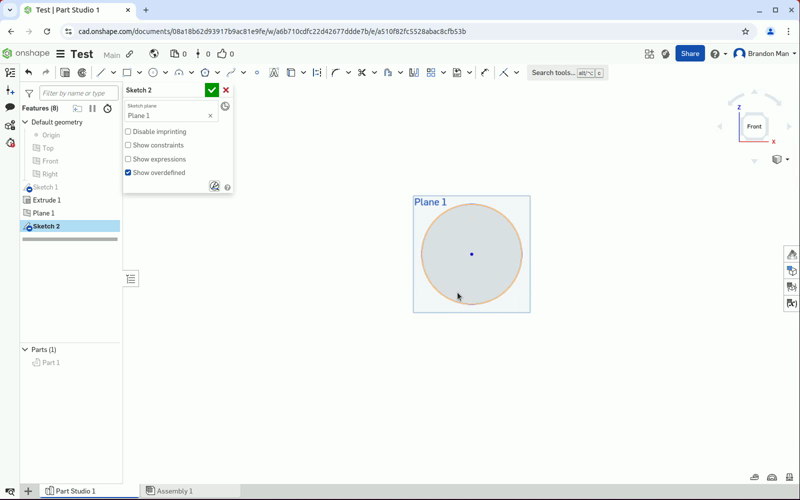
scroll(6)
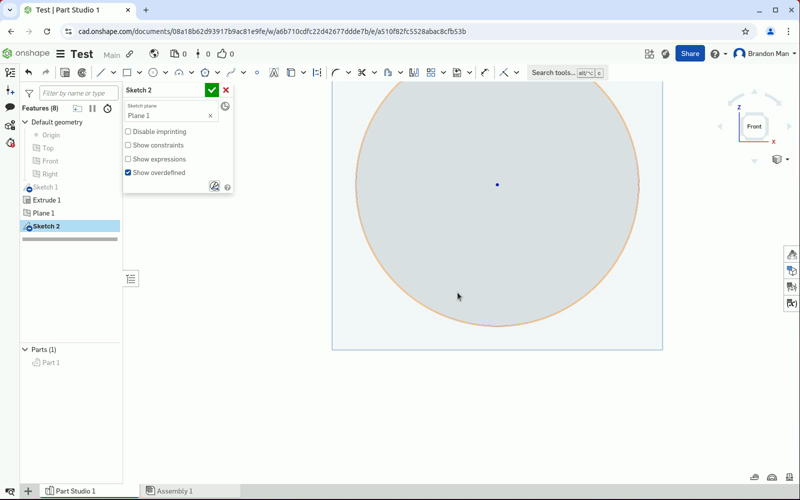
click(457, 292)
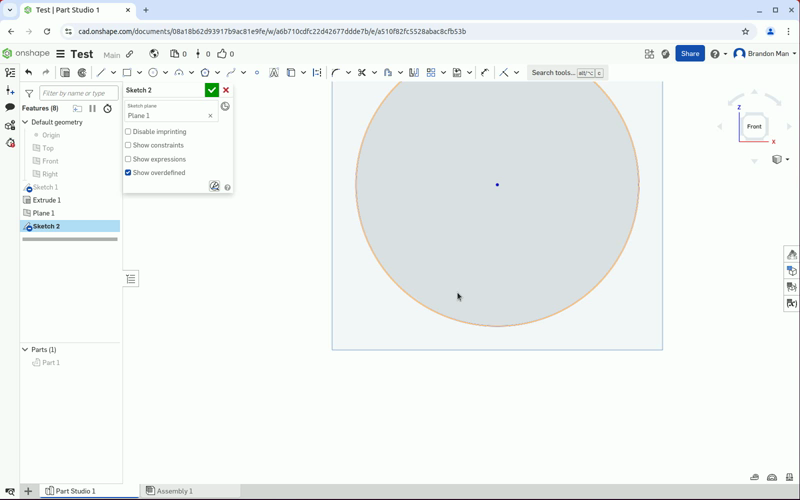
scroll(-6)
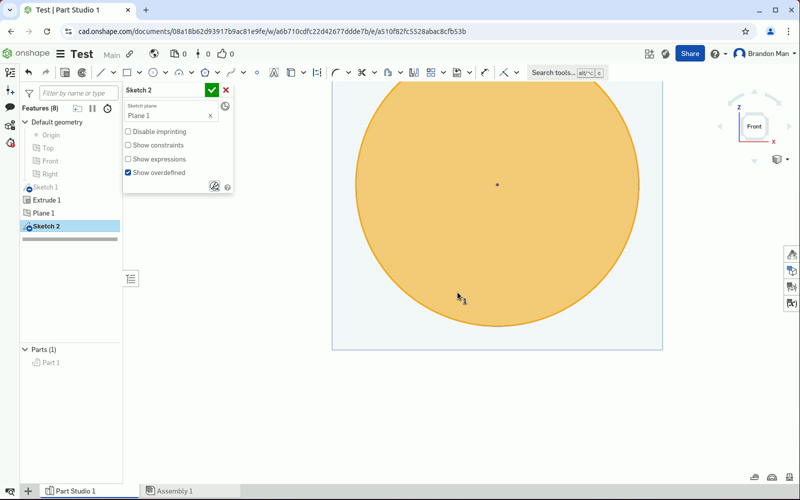
scroll(-6)
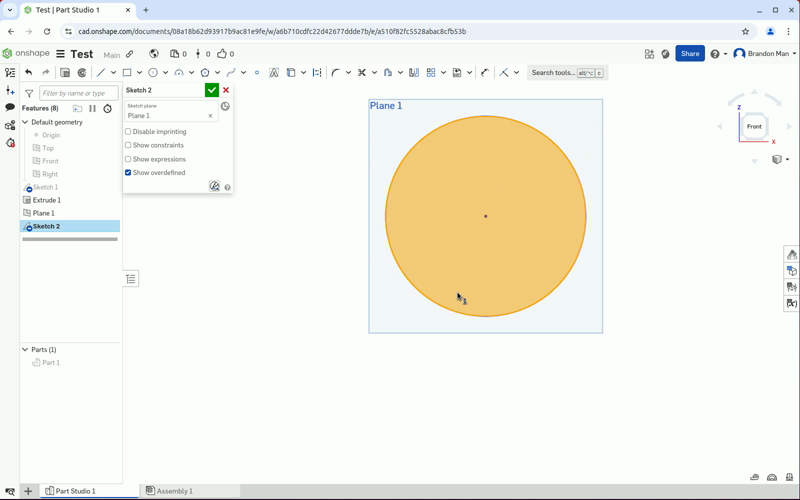
scroll(-6)
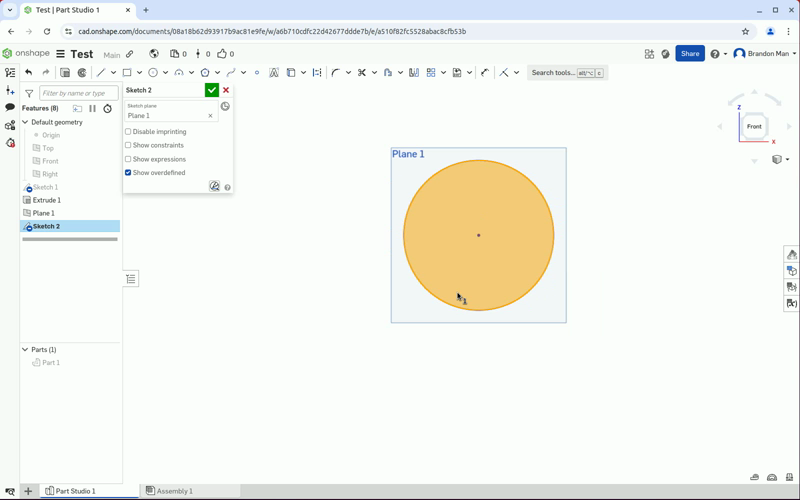
scroll(-6)
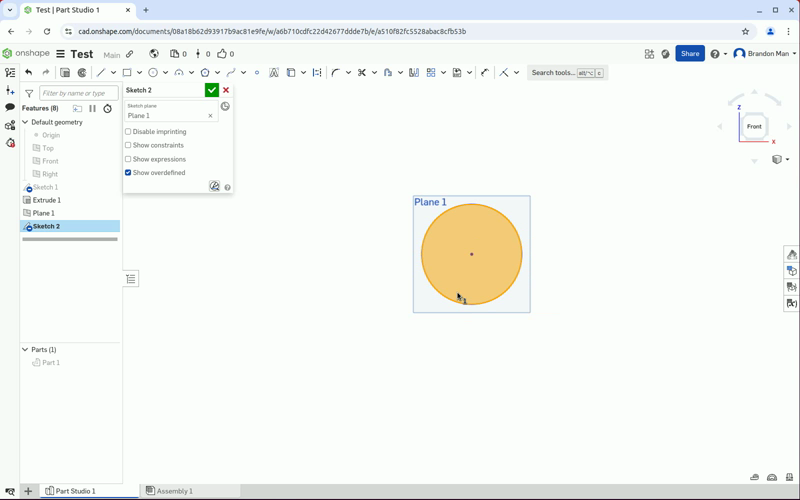
scroll(-6)
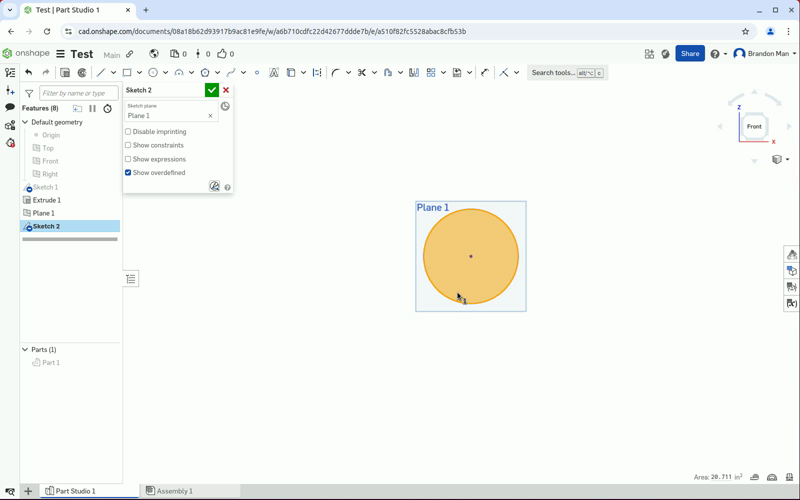
scroll(-6)
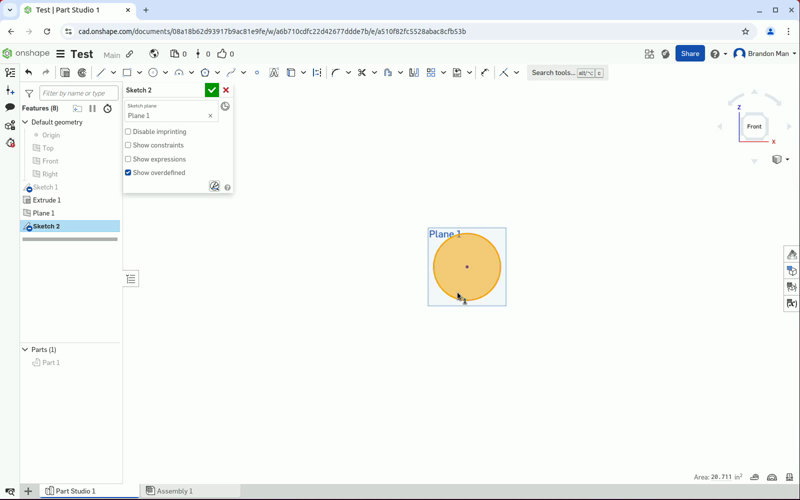
scroll(-6)
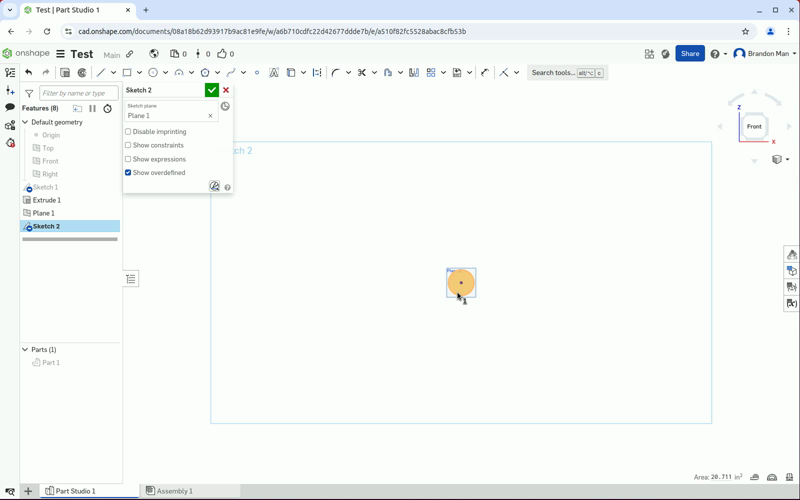
mouse_move(73, 352)
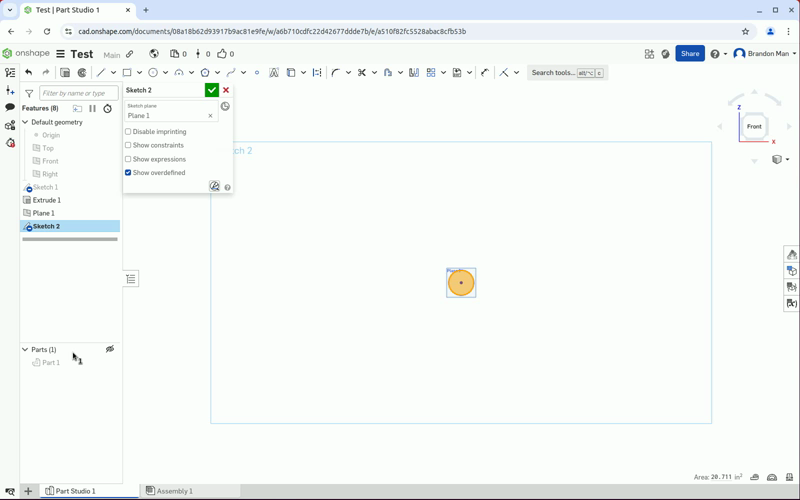
key(shift+y)
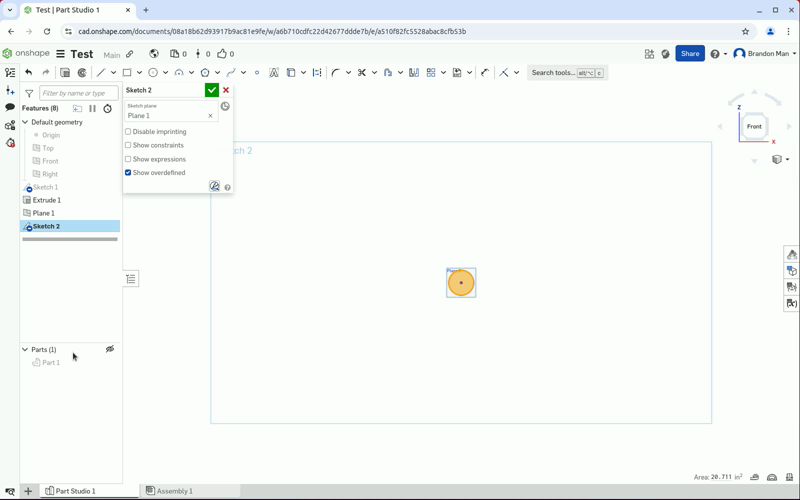
key(shift+e)
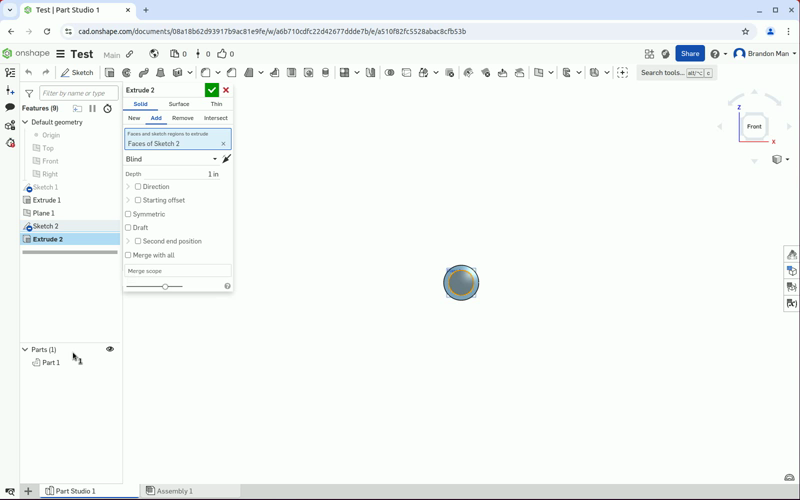
mouse_move(143, 106)
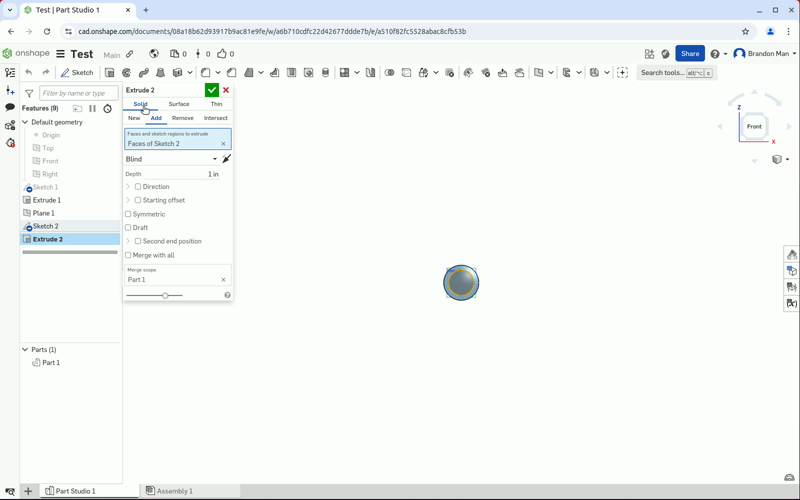
click(143, 106)
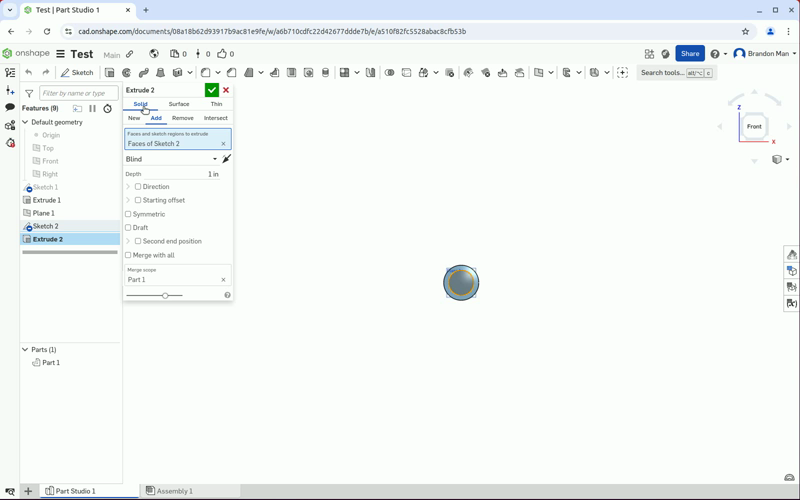
mouse_move(137, 120)
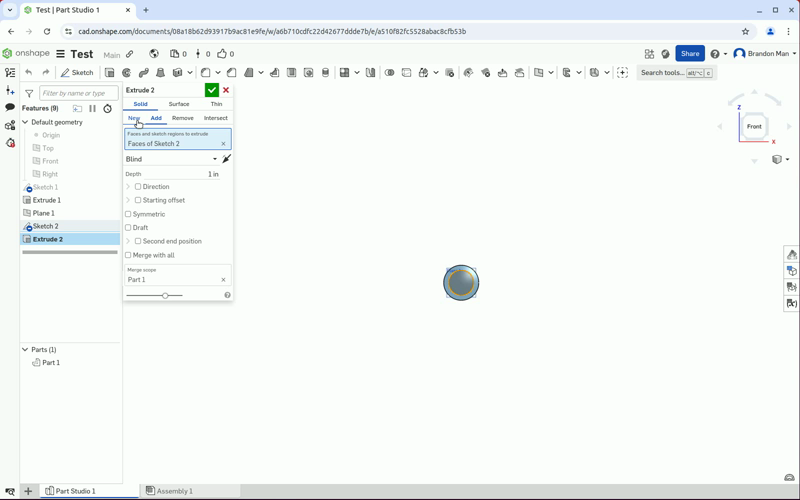
click(137, 120)
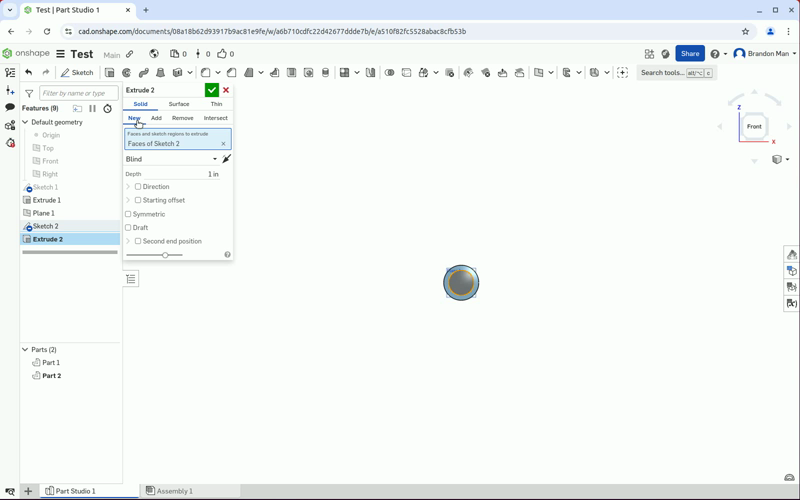
key(tab, 4)
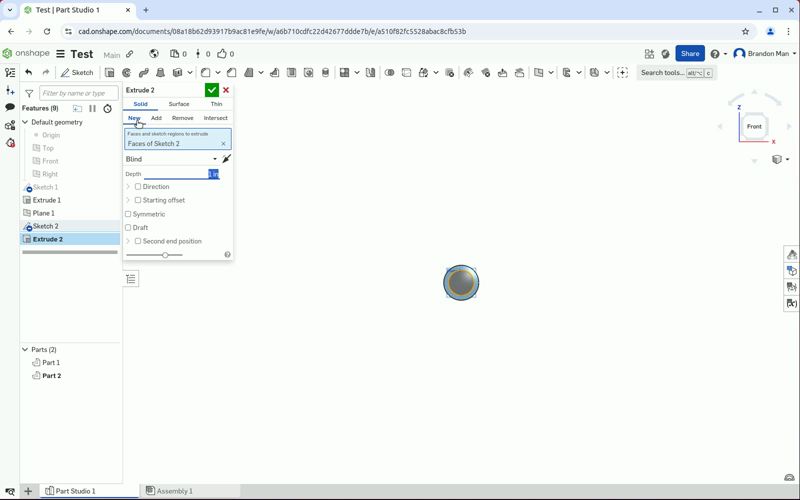
text(2.648)
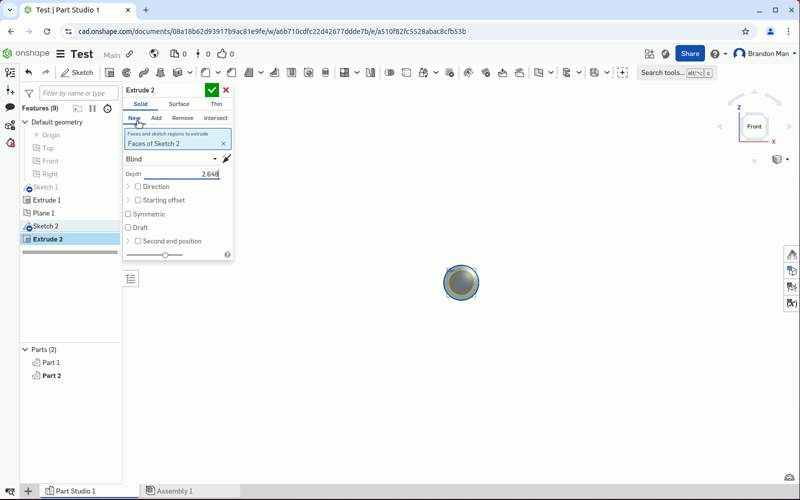
key(enter)
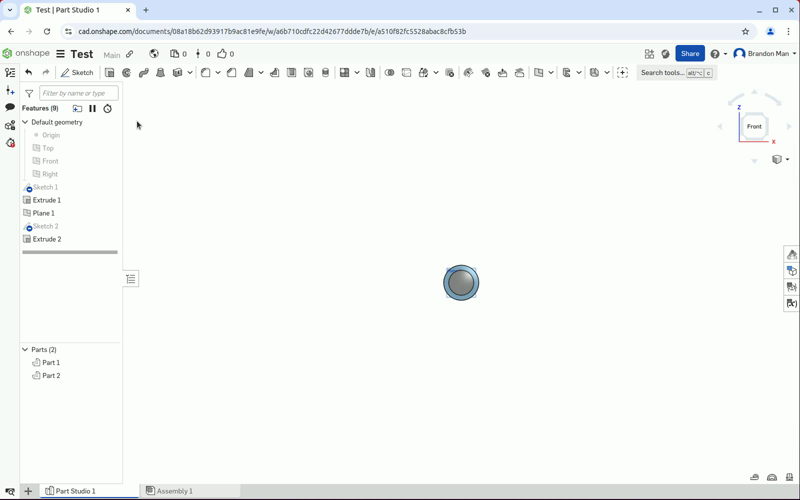
key(shift+h)
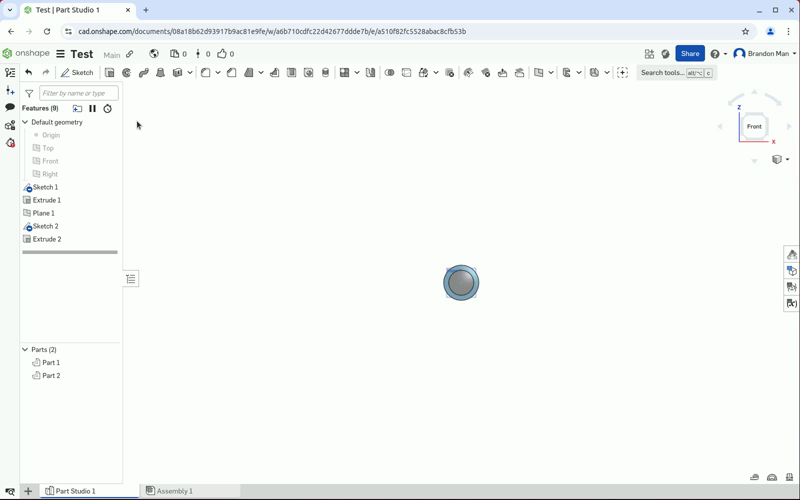
key(shift+h)
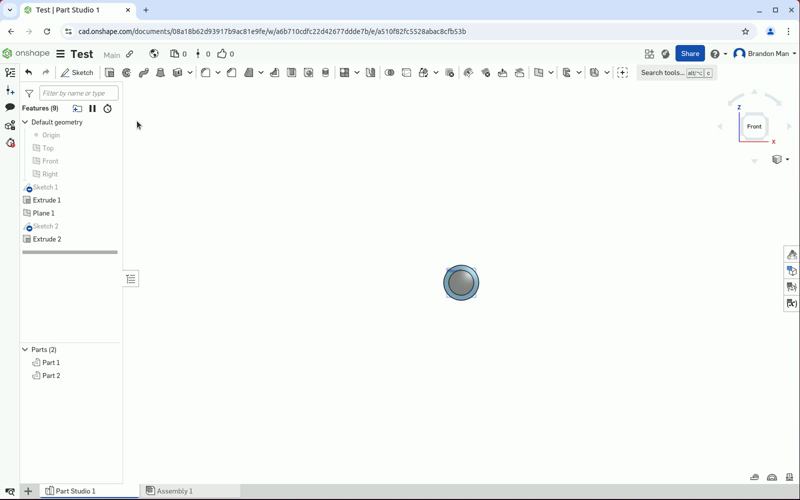
mouse_move(73, 189)
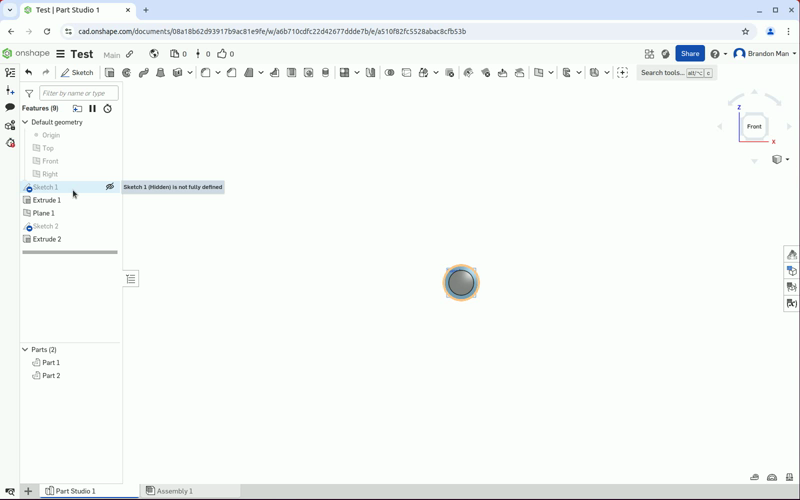
click(73, 189)
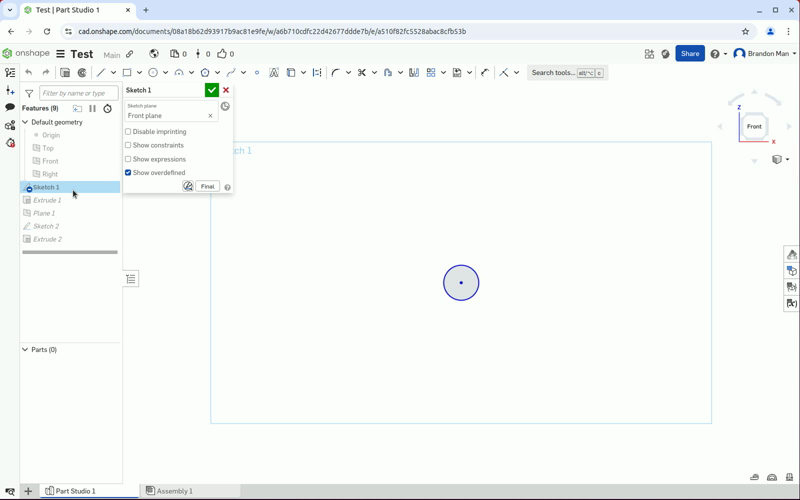
mouse_move(229, 92)
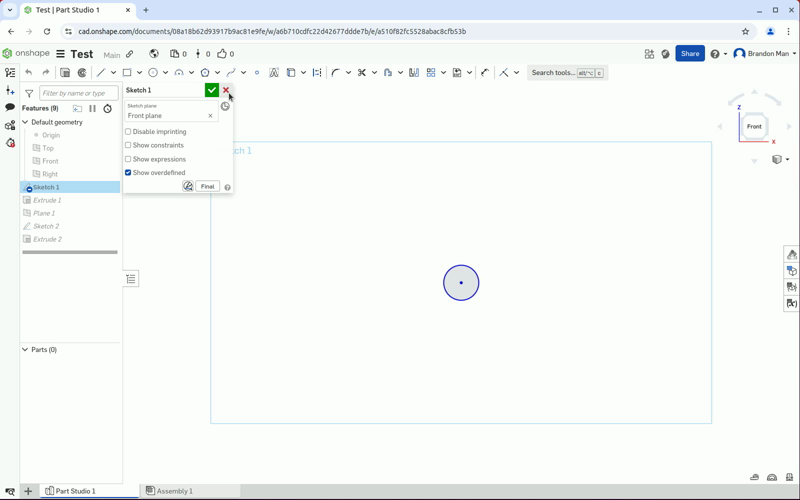
click(229, 92)
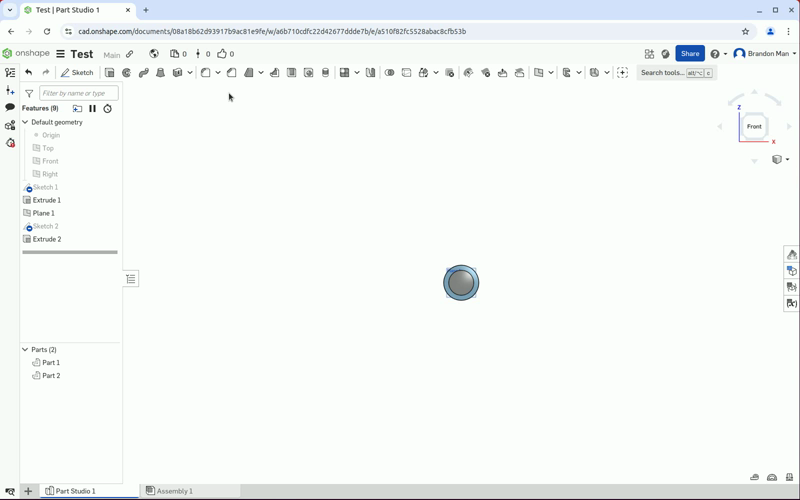
mouse_move(541, 75)
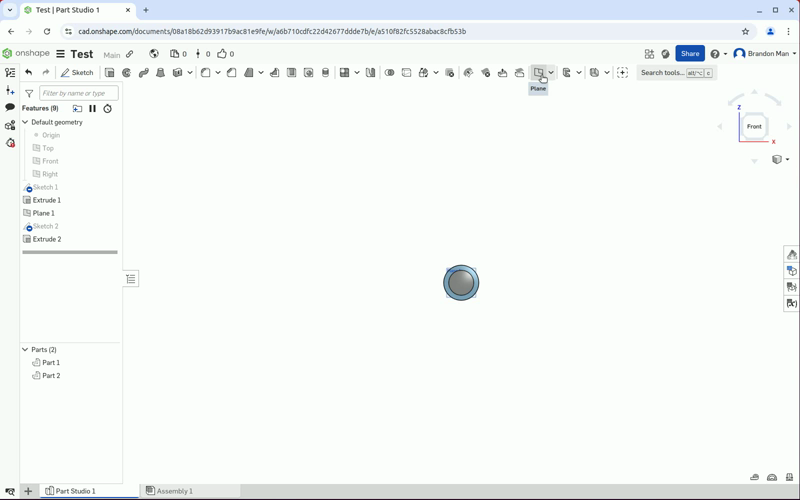
click(541, 75)
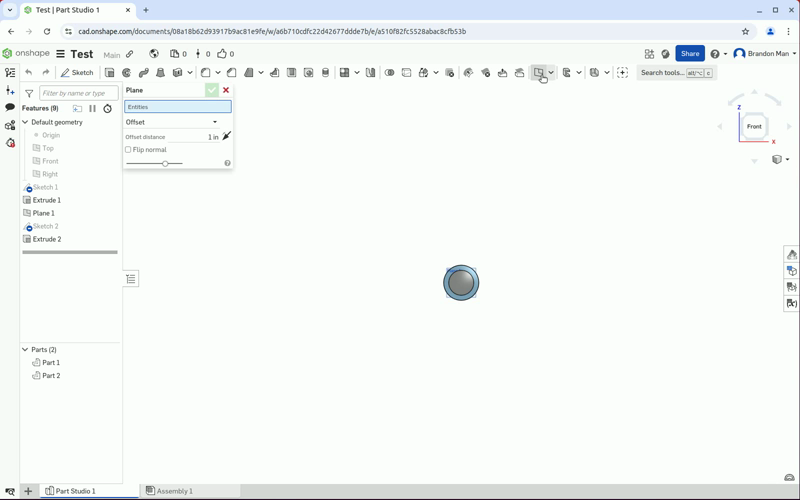
mouse_move(73, 163)
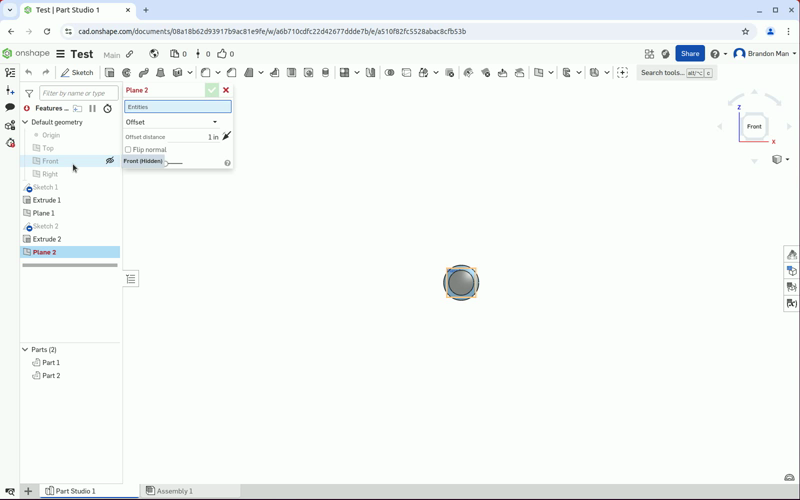
click(73, 163)
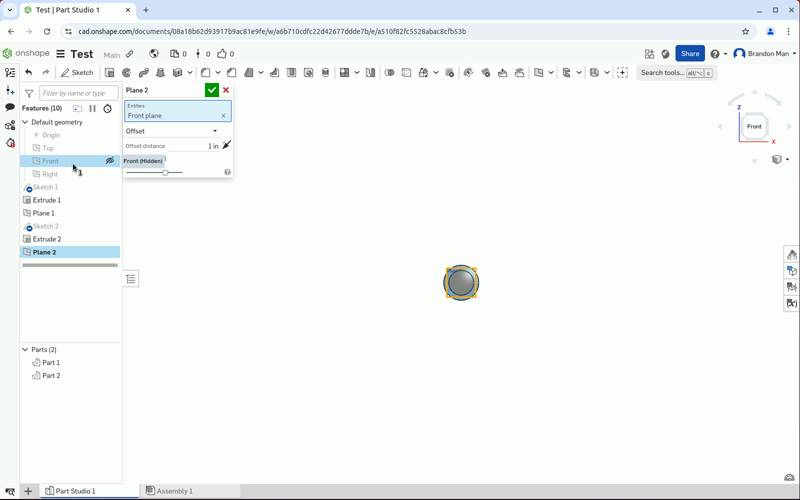
key(tab, 2)
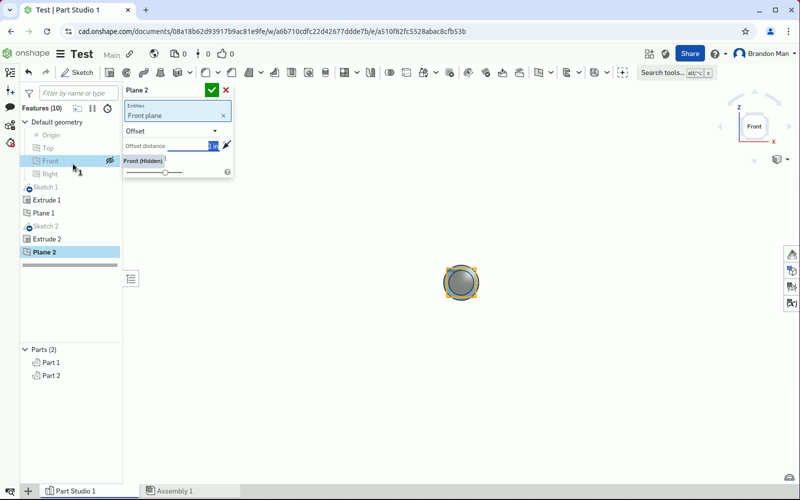
text(19.966)
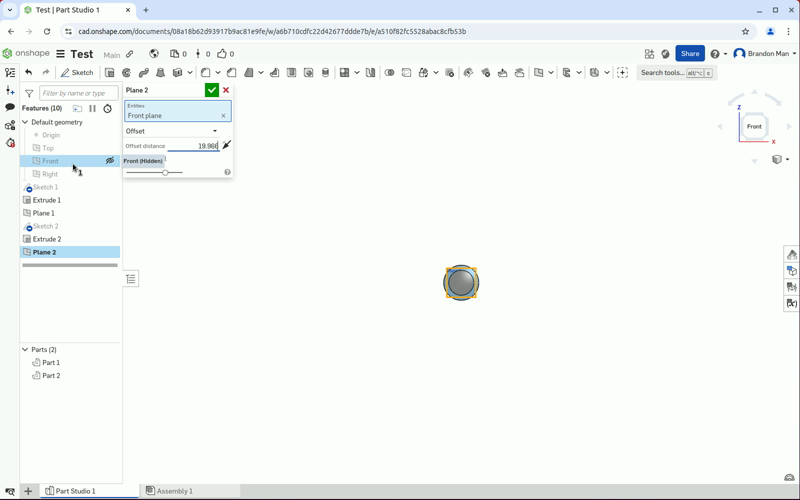
key(enter, 2)
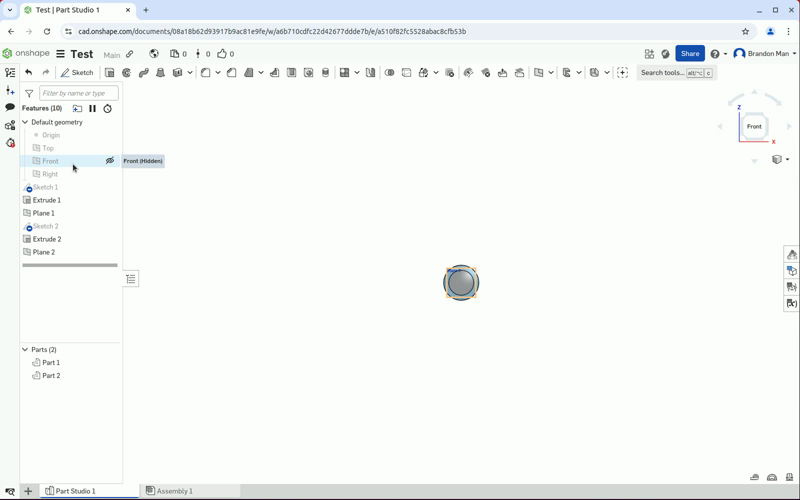
key(shift+s)
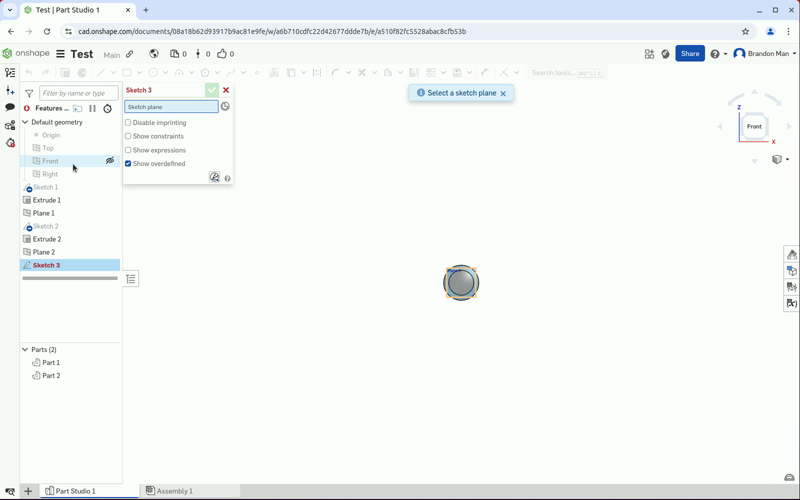
mouse_move(73, 254)
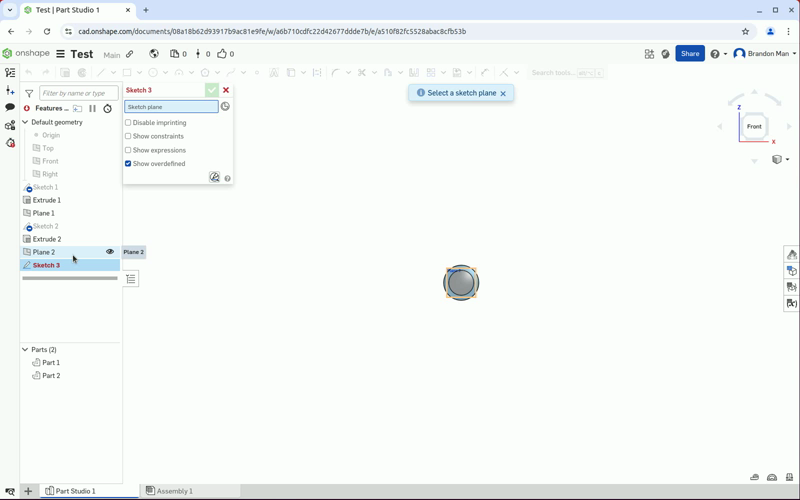
click(73, 254)
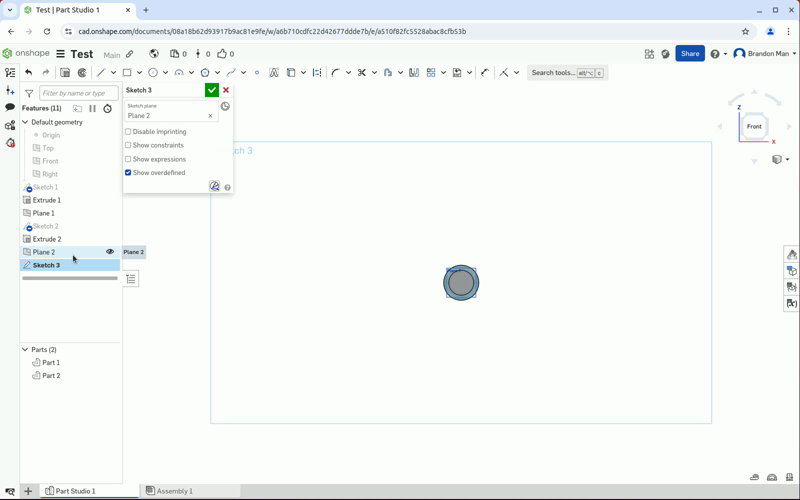
mouse_move(73, 352)
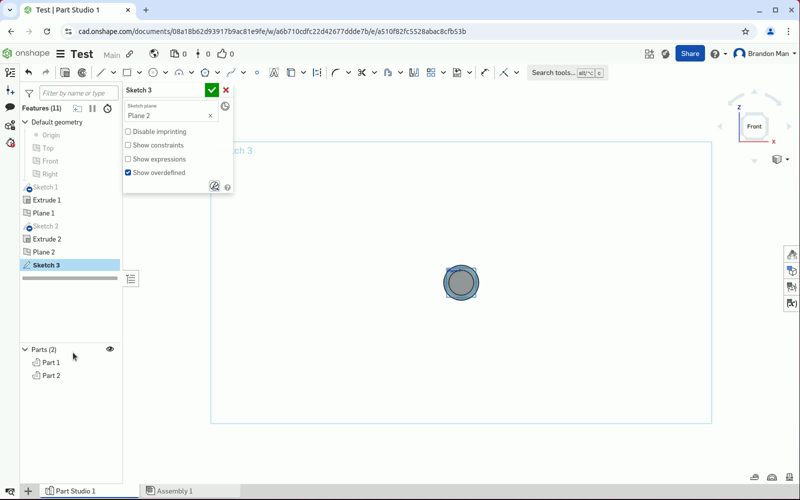
key(y)
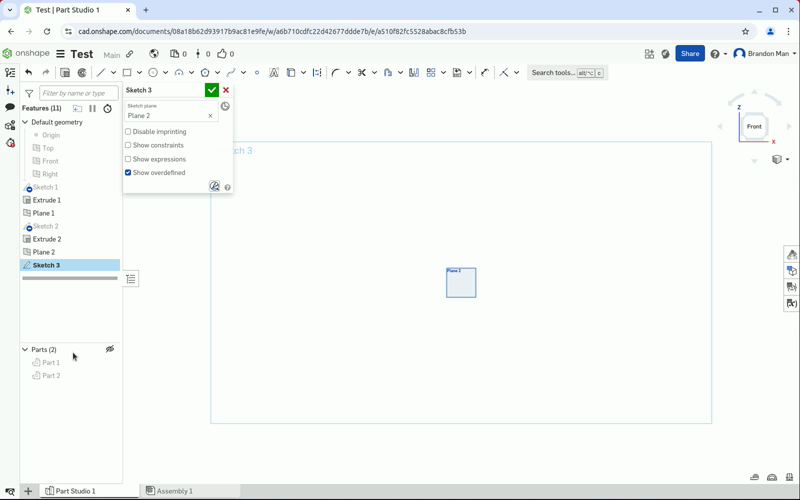
key(c)
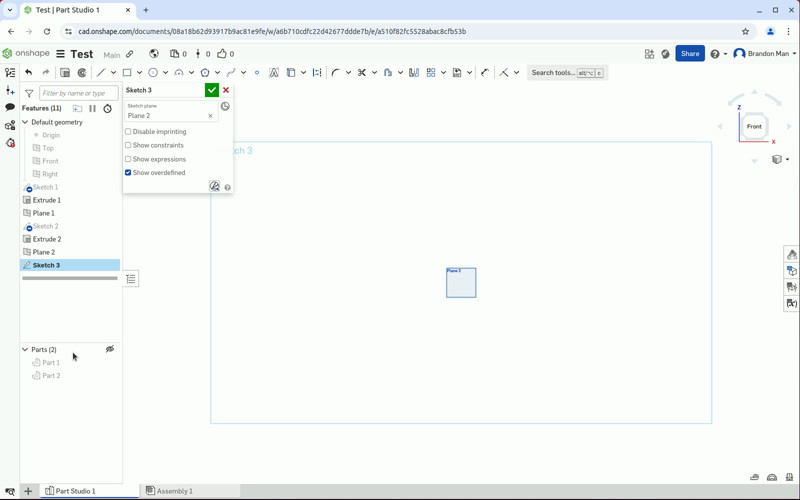
key_down(shift)
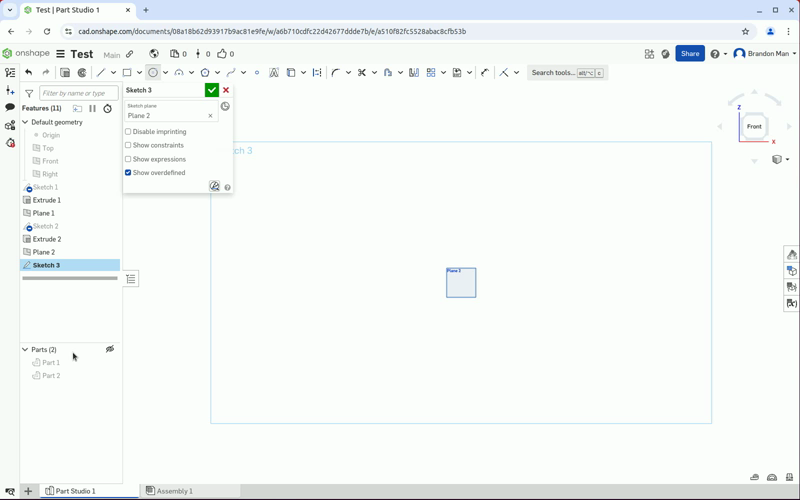
mouse_move(460, 282)
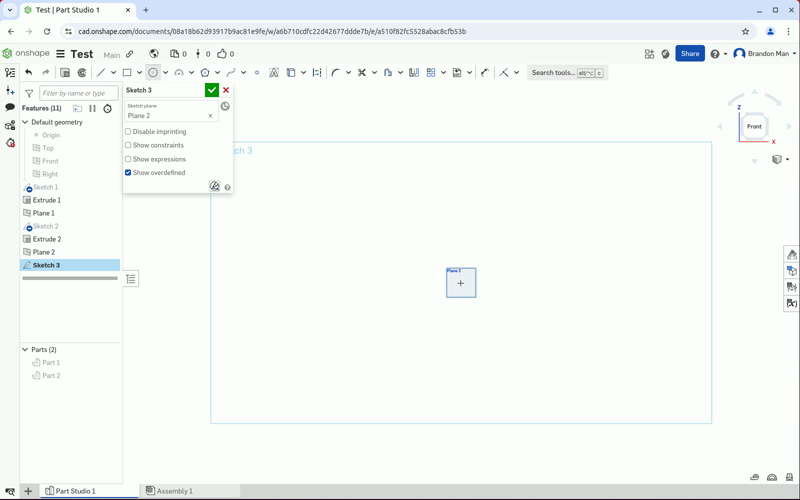
click(460, 282)
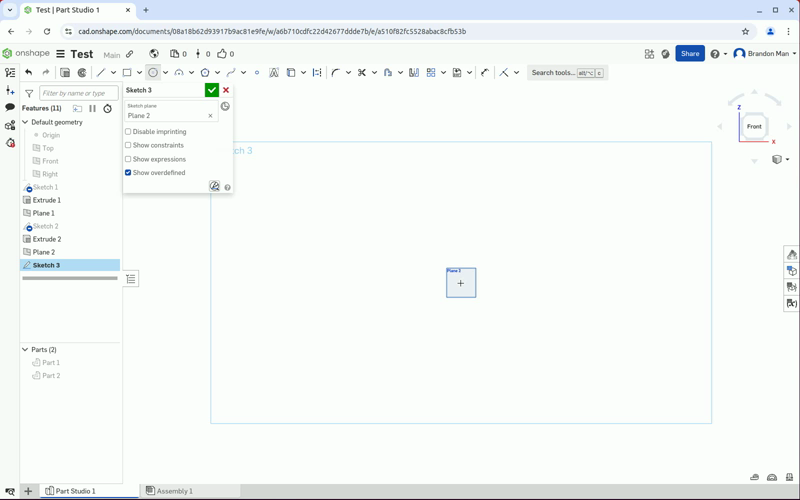
key_up(shift)
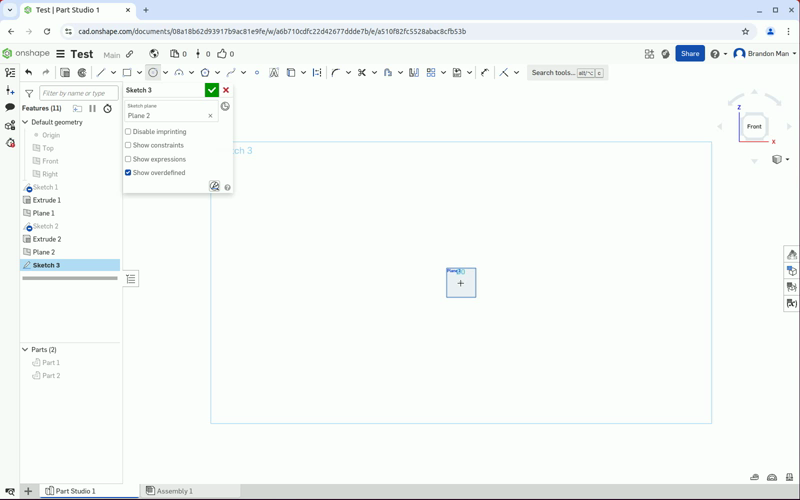
mouse_move(468, 282)
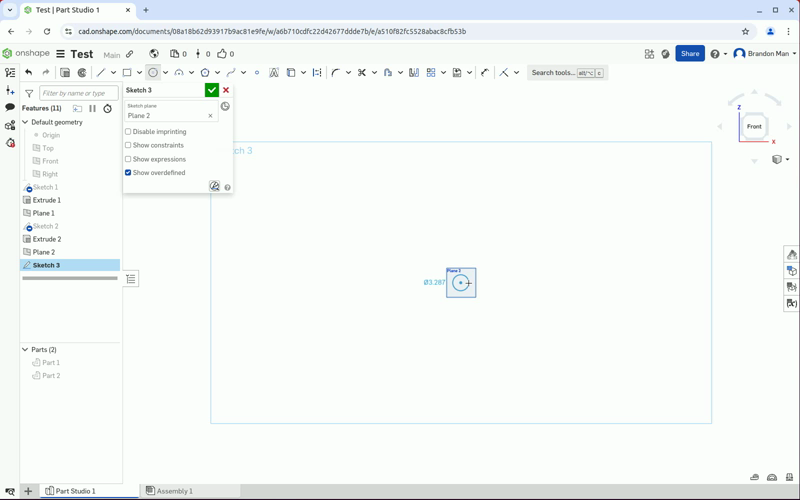
click(468, 282)
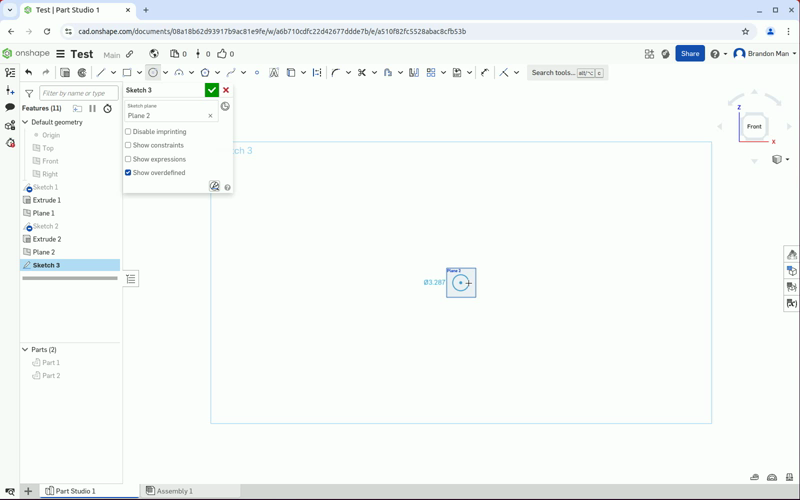
key(esc)
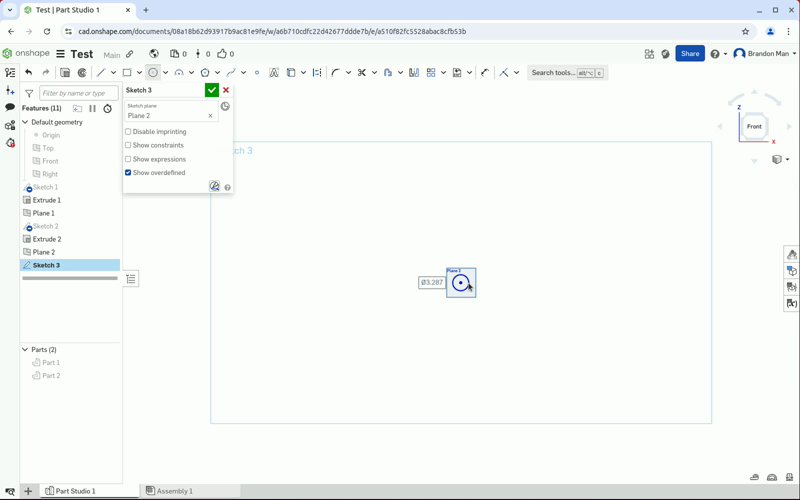
mouse_move(463, 276)
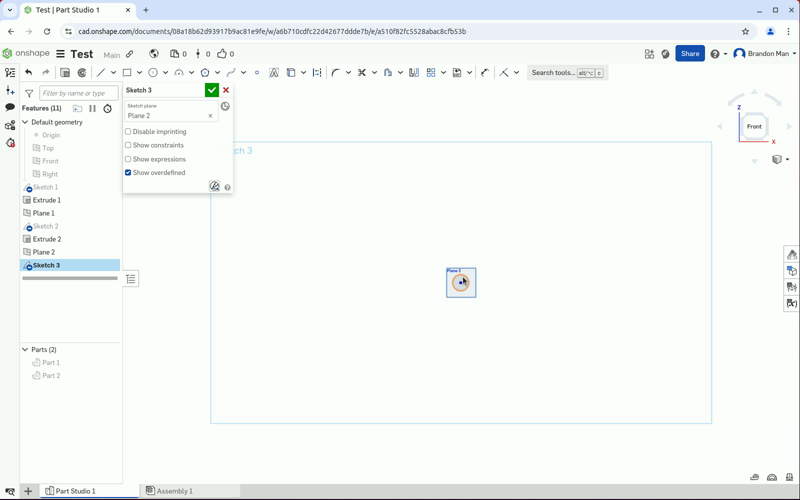
scroll(6)
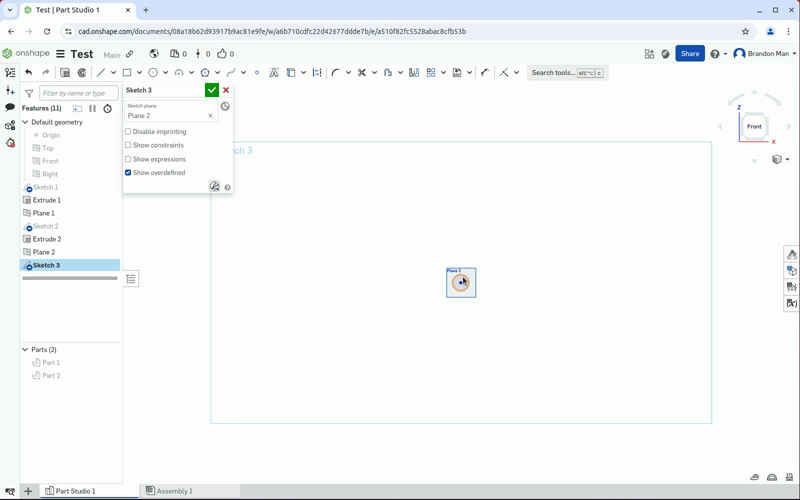
scroll(6)
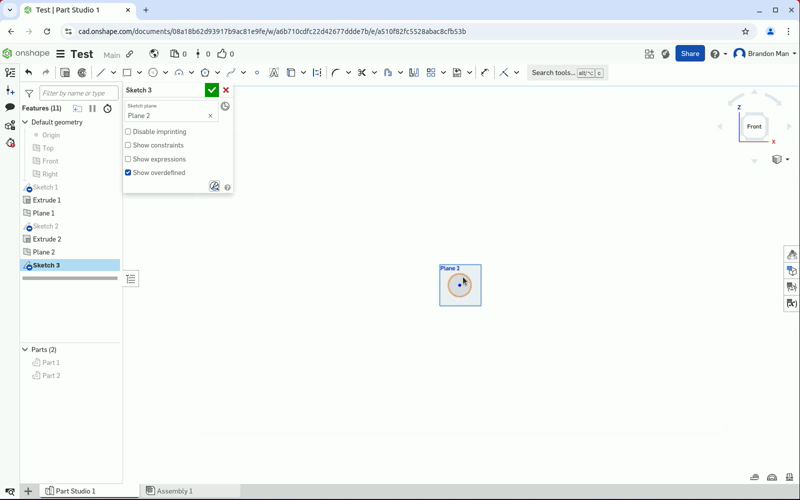
scroll(6)
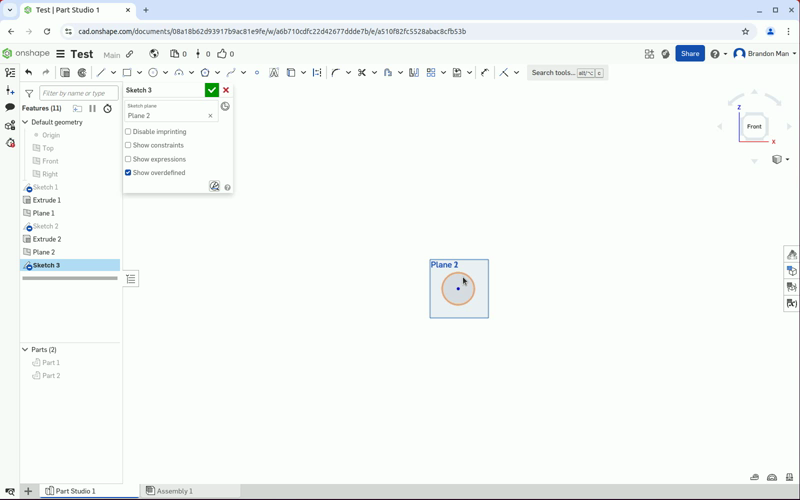
scroll(6)
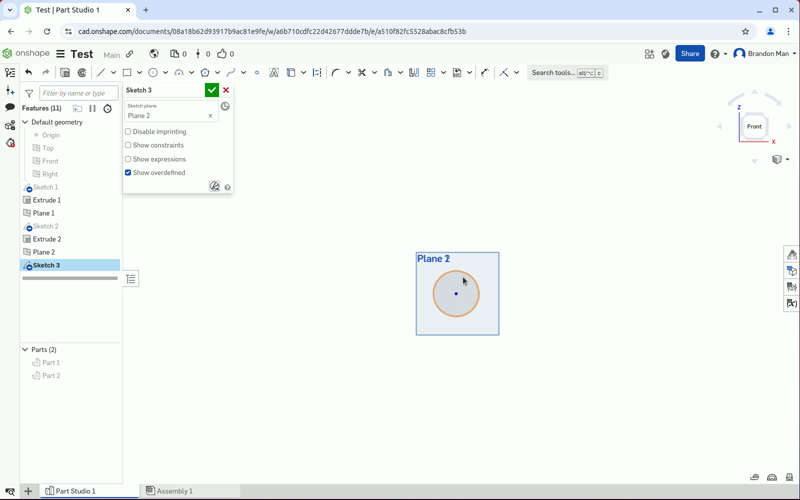
scroll(6)
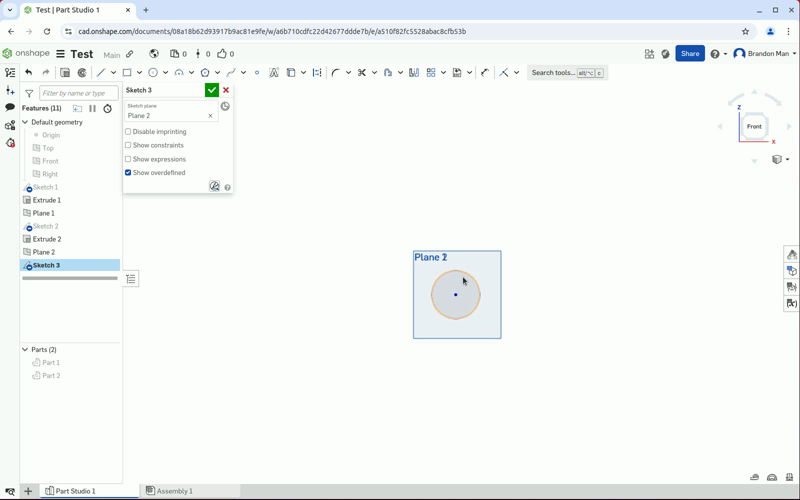
scroll(6)
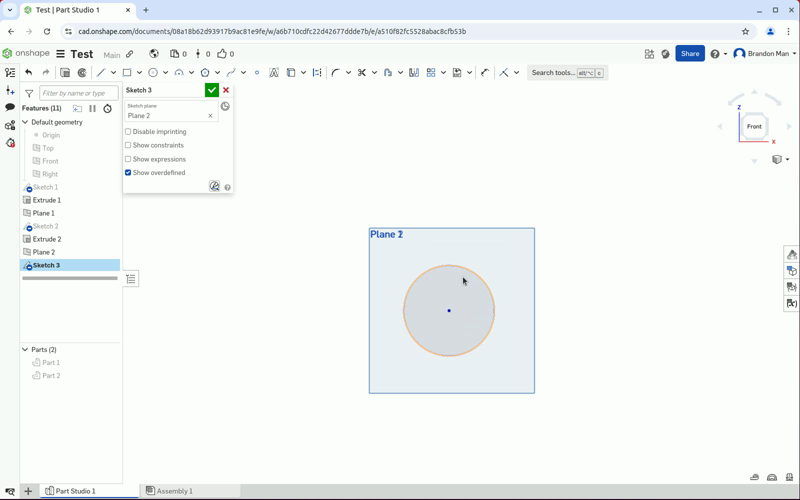
scroll(6)
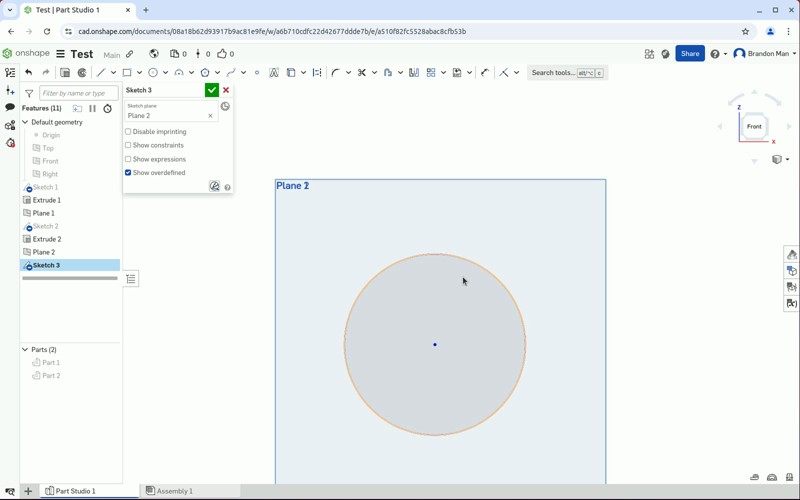
click(463, 276)
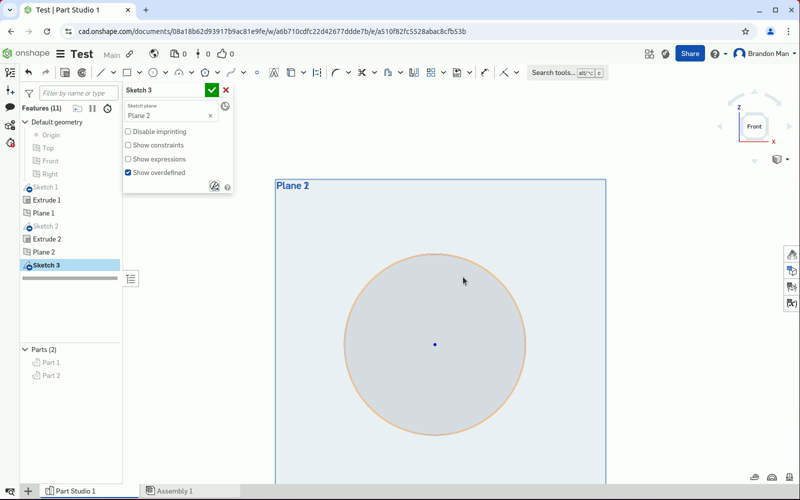
scroll(-6)
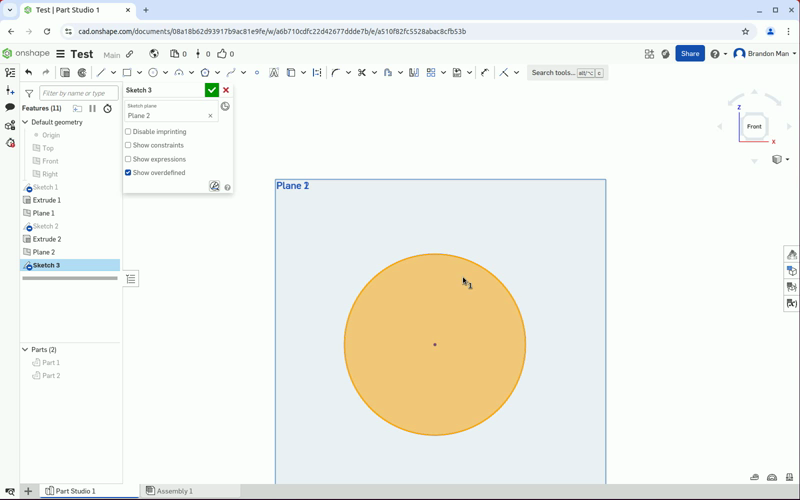
scroll(-6)
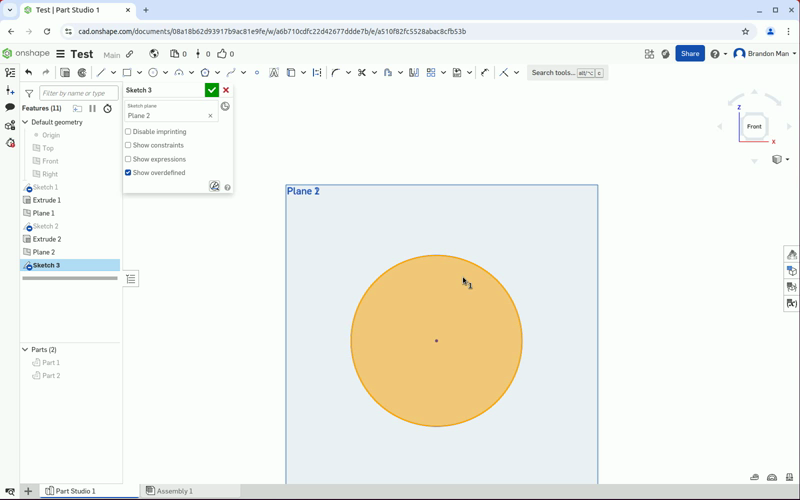
scroll(-6)
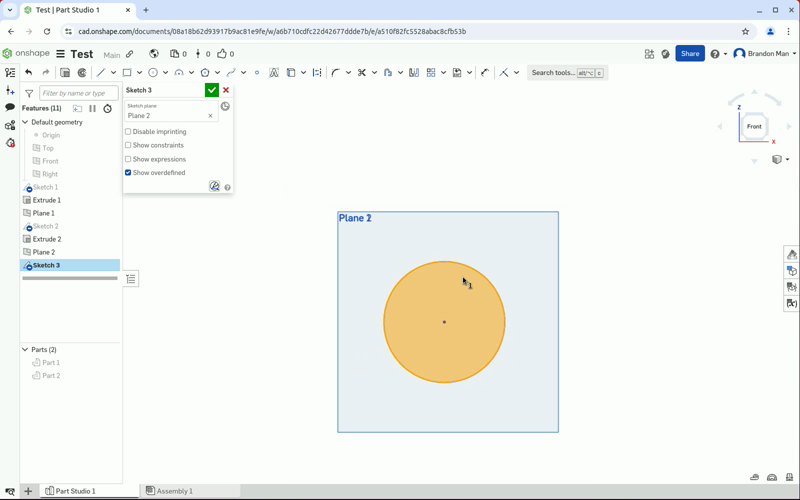
scroll(-6)
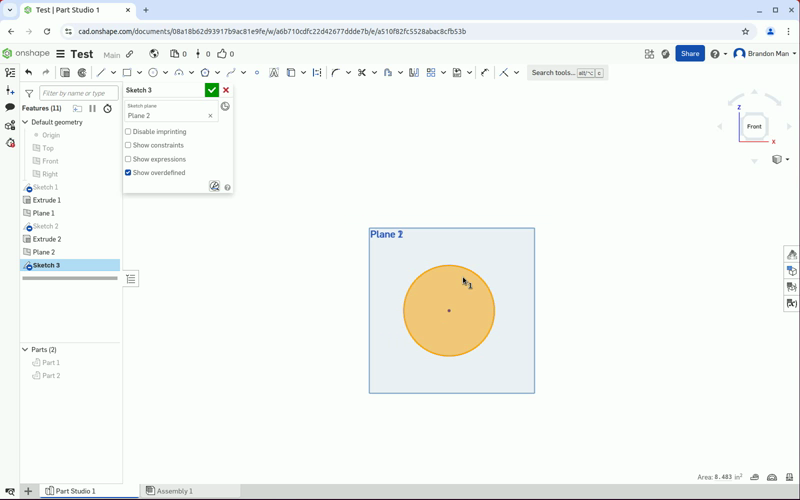
scroll(-6)
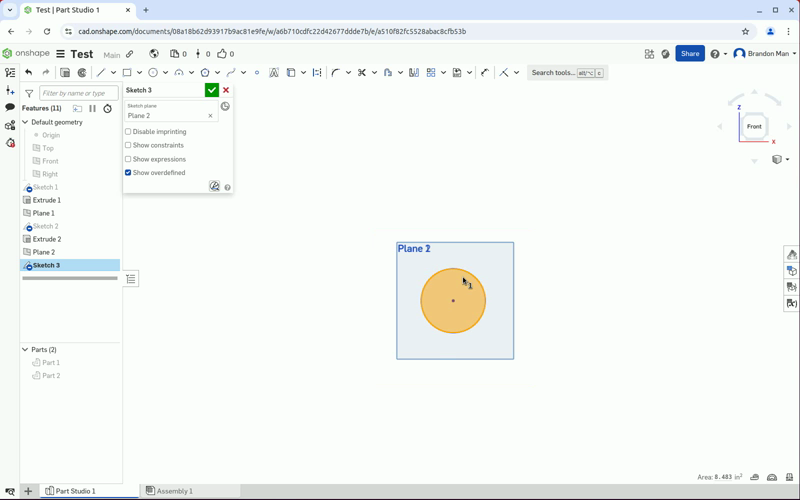
scroll(-6)
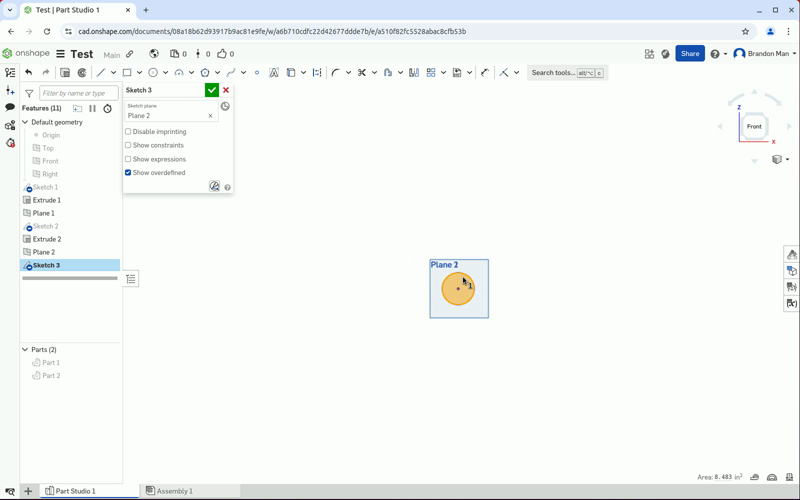
scroll(-6)
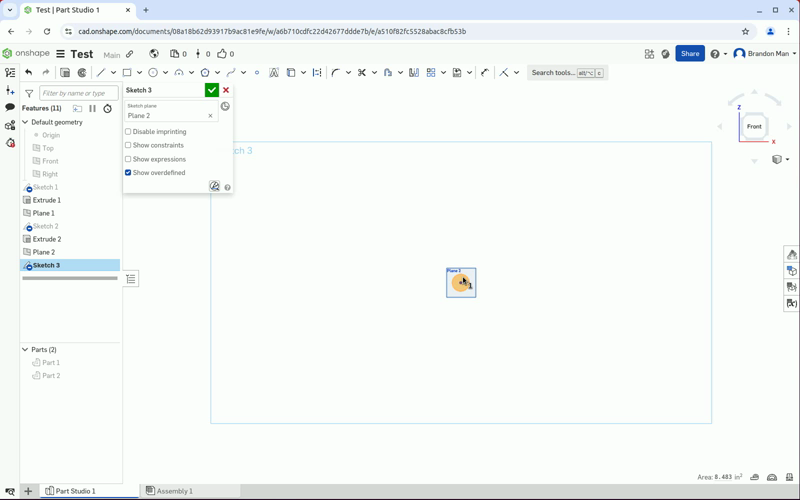
mouse_move(73, 352)
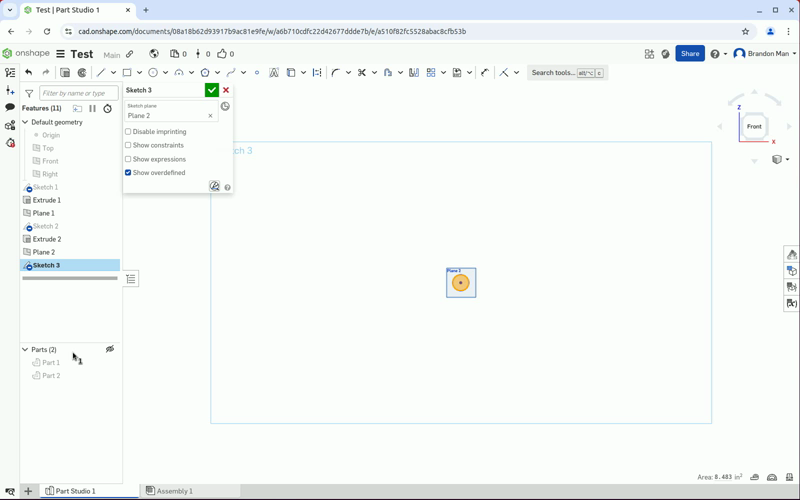
key(shift+y)
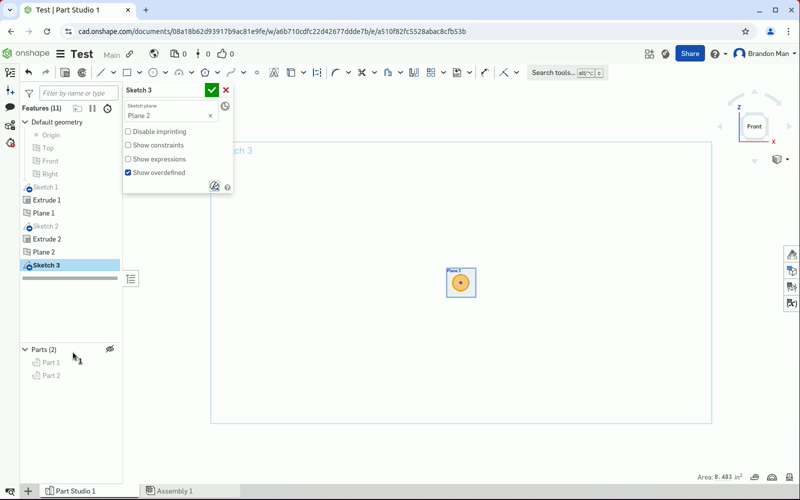
key(shift+e)
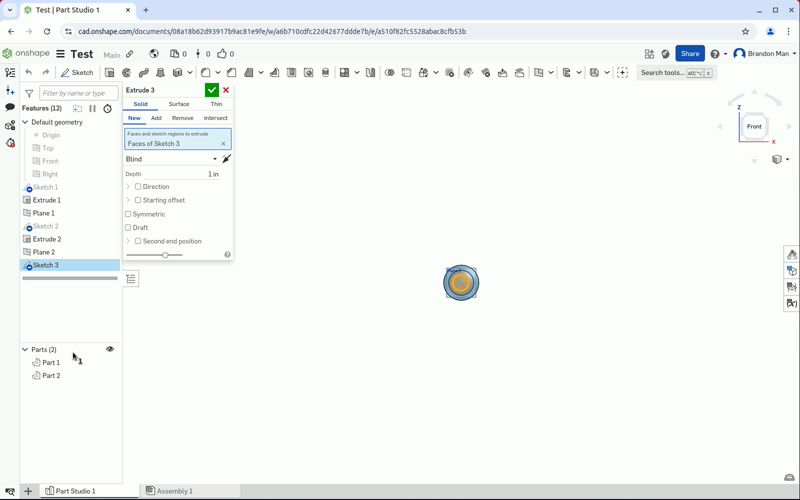
mouse_move(143, 106)
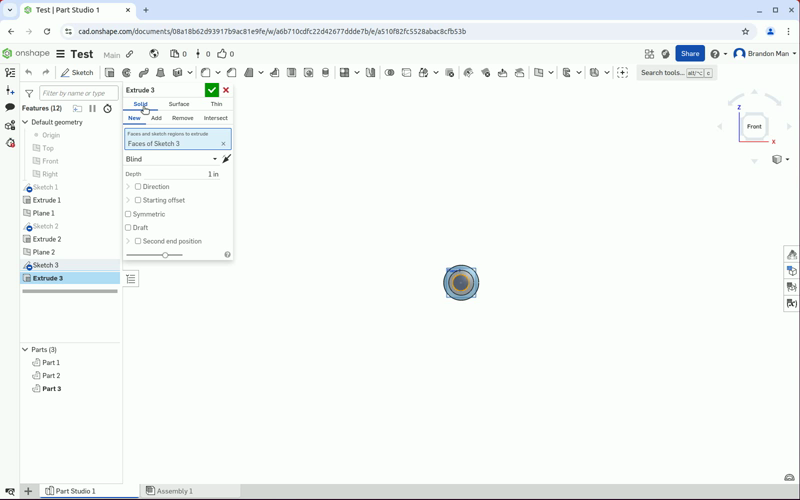
click(143, 106)
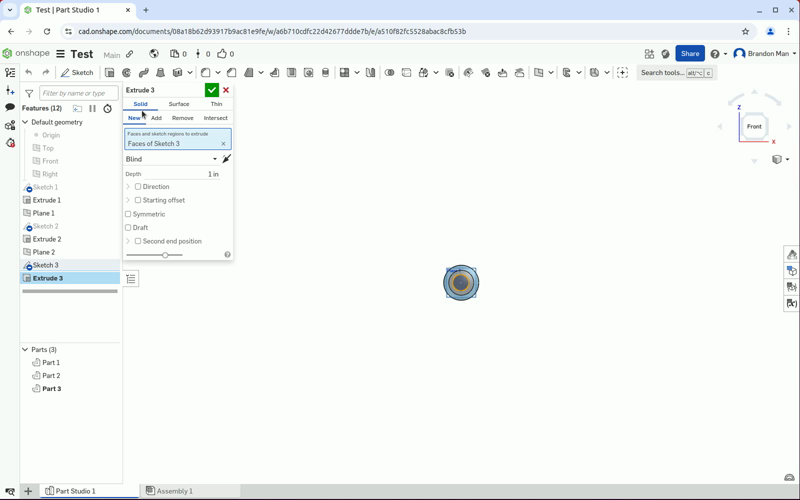
mouse_move(137, 120)
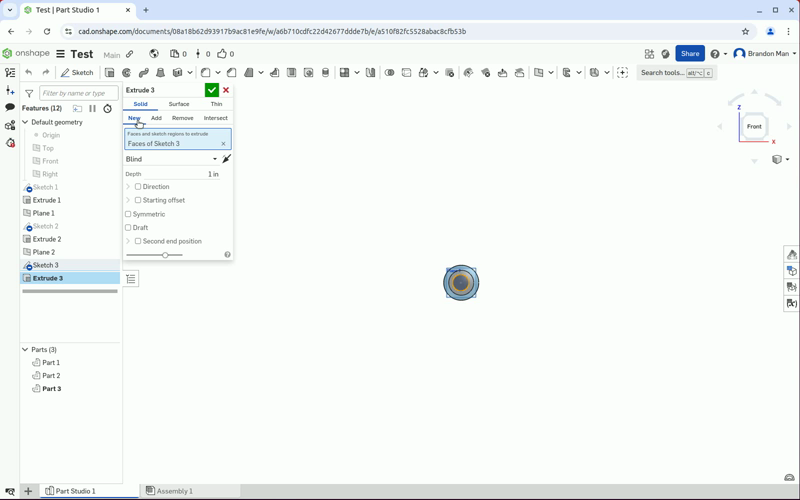
click(137, 120)
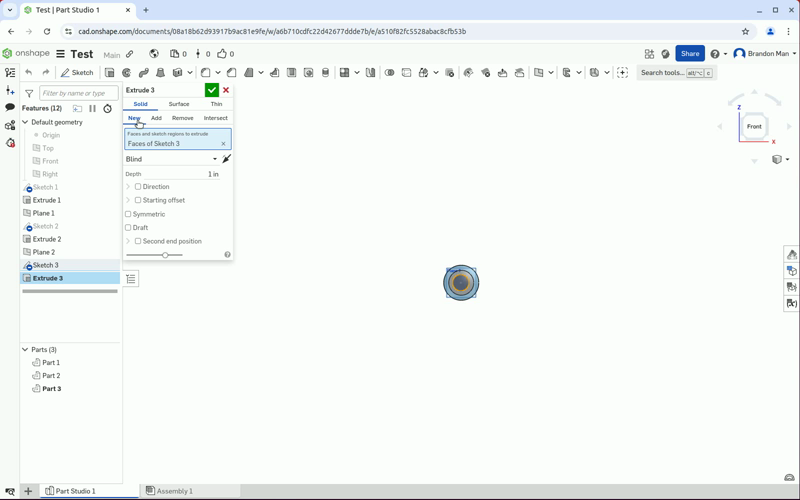
key(tab, 4)
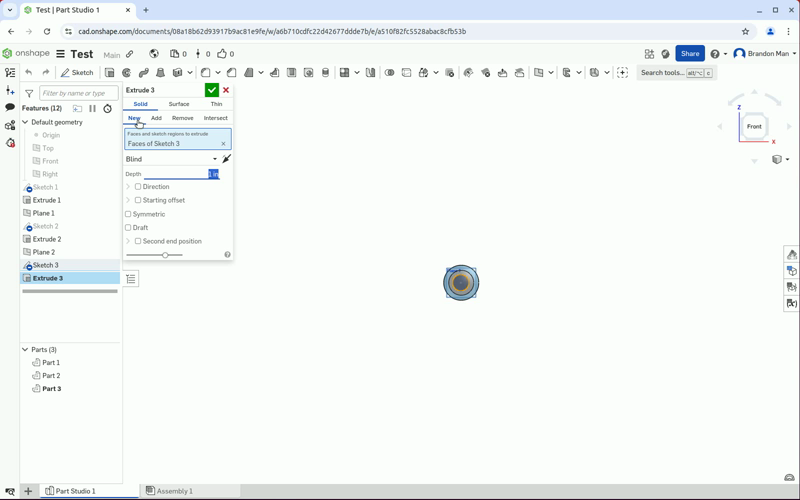
text(3.129)
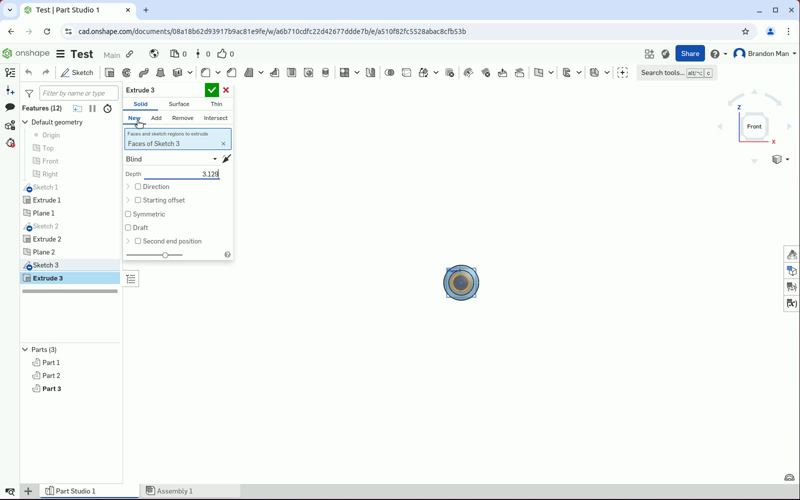
key(enter)
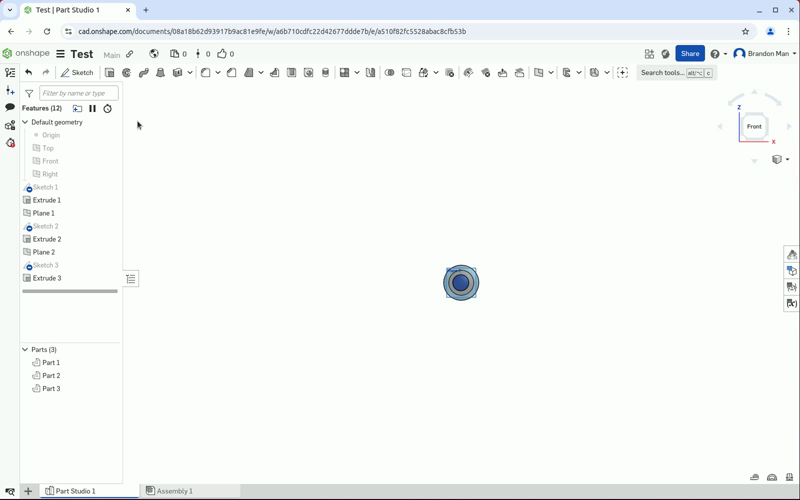
key(shift+h)
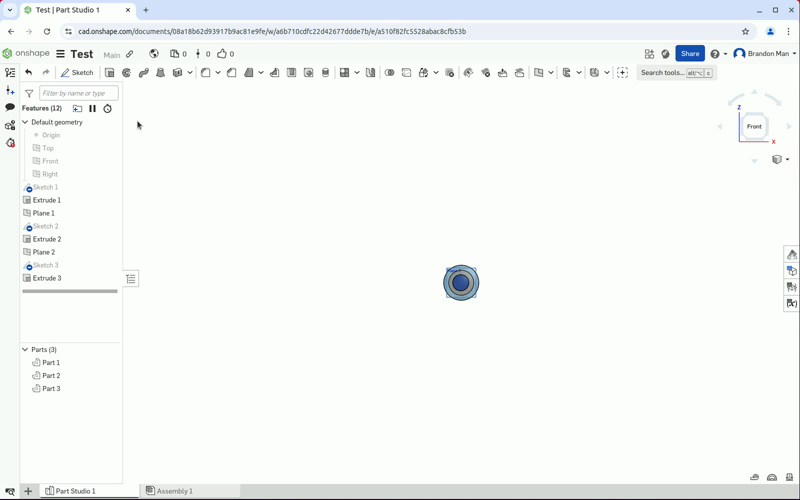
key(shift+h)
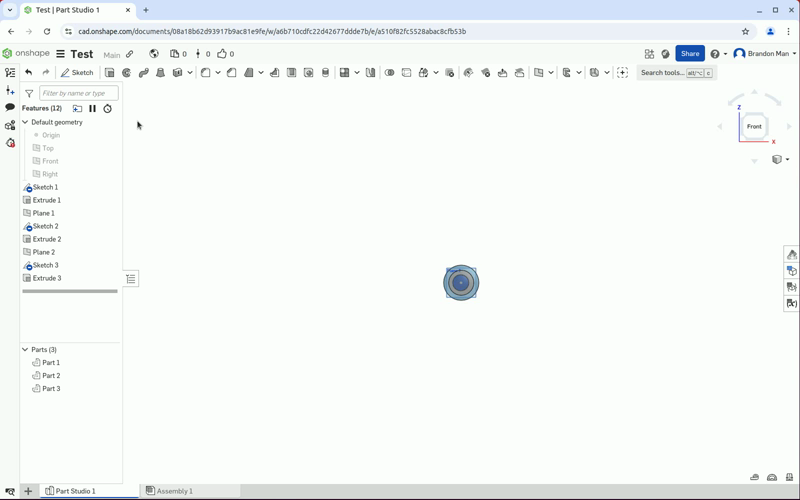
key(shift+7)
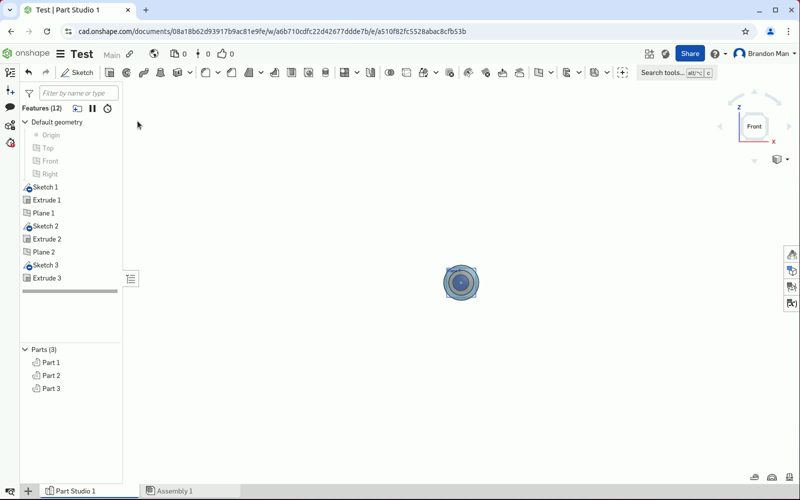
key(left, 2)
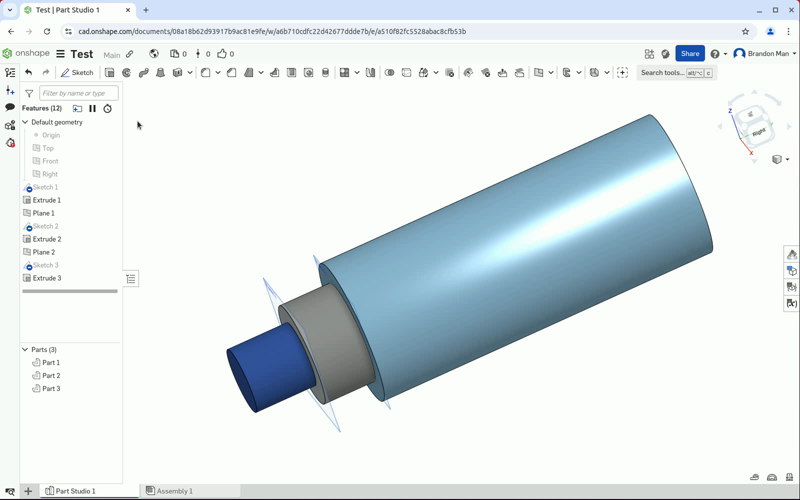
key(down, 2)
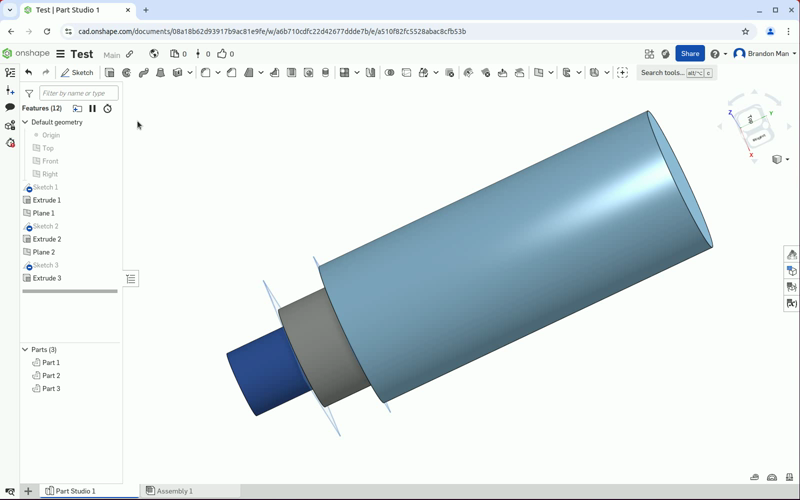
key(up, 2)
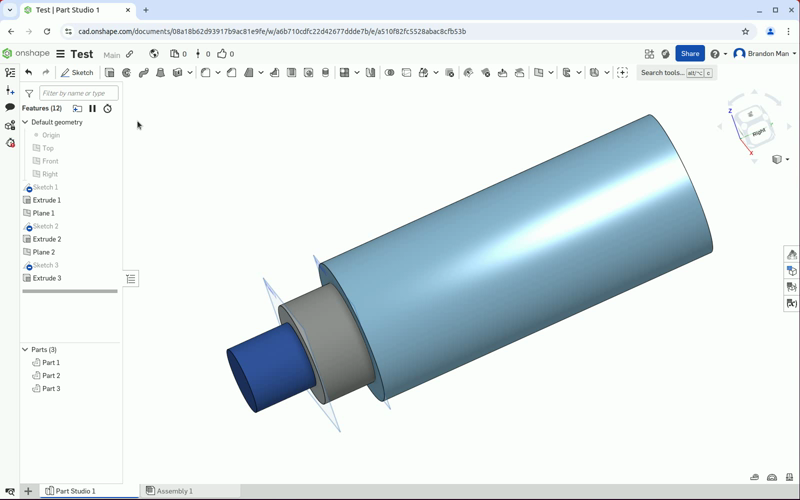
key(right, 2)
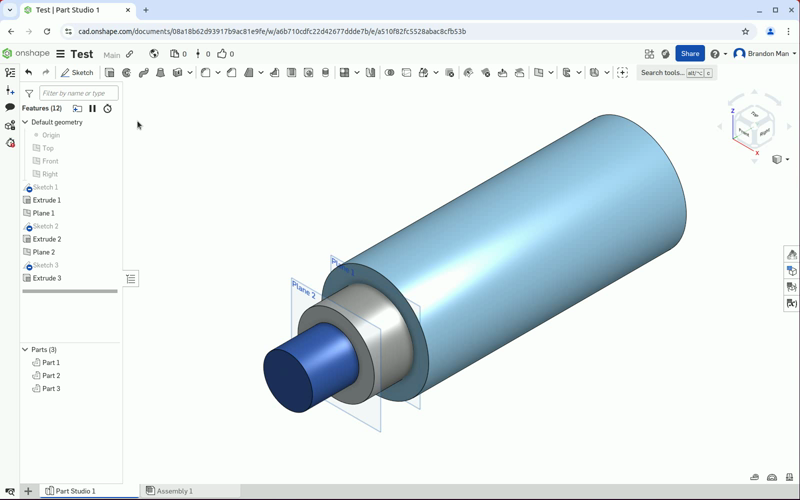
mouse_move(73, 189)
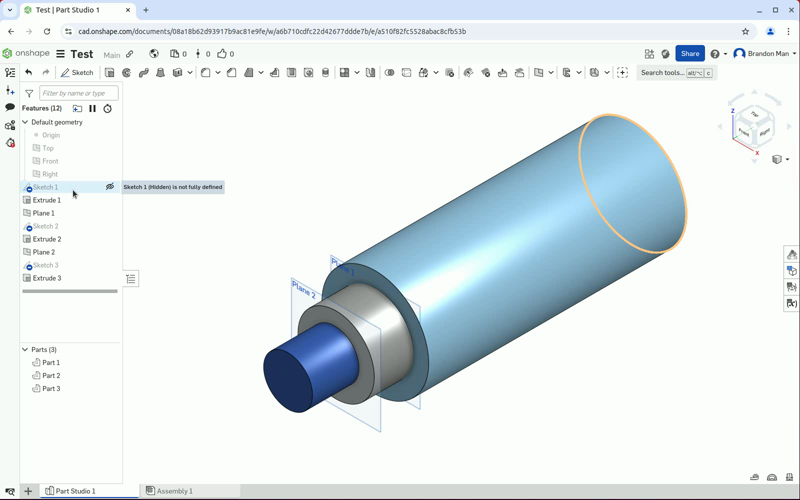
click(73, 189)